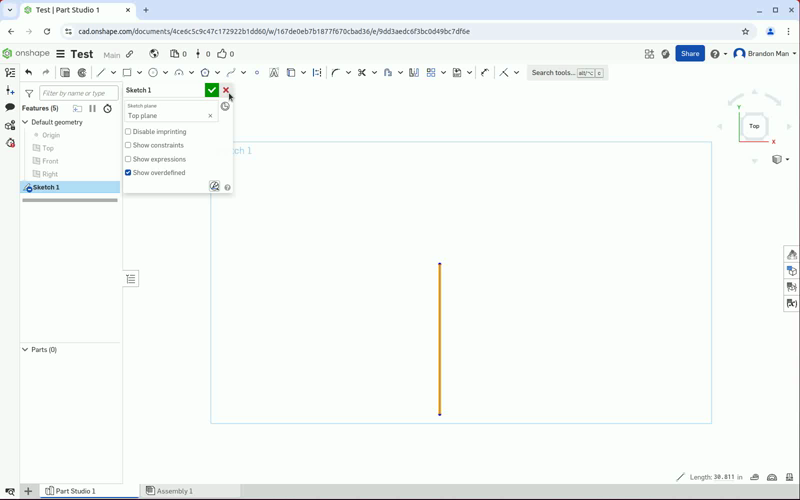
key(shift+h)
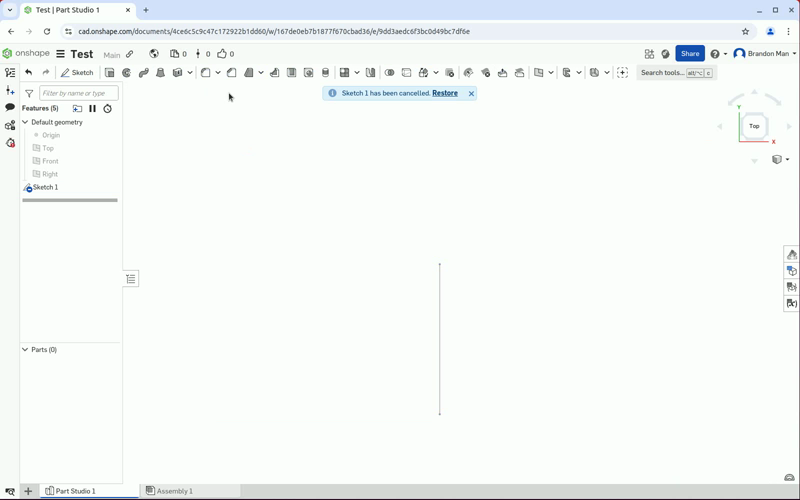
key(shift+s)
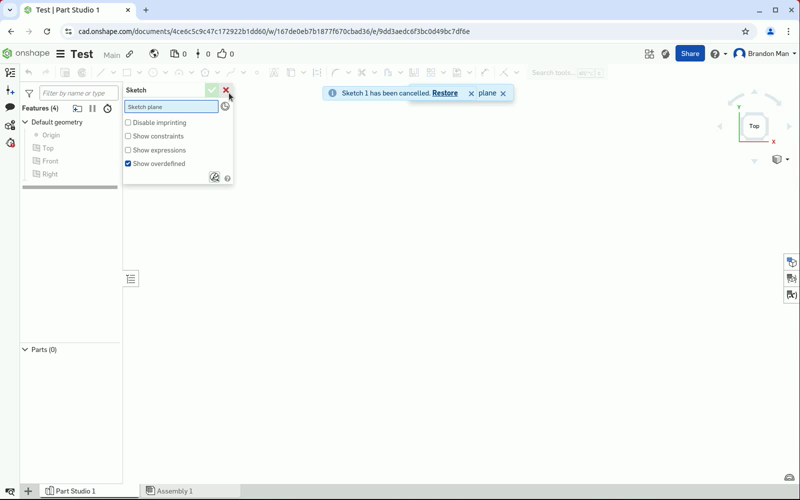
mouse_move(73, 150)
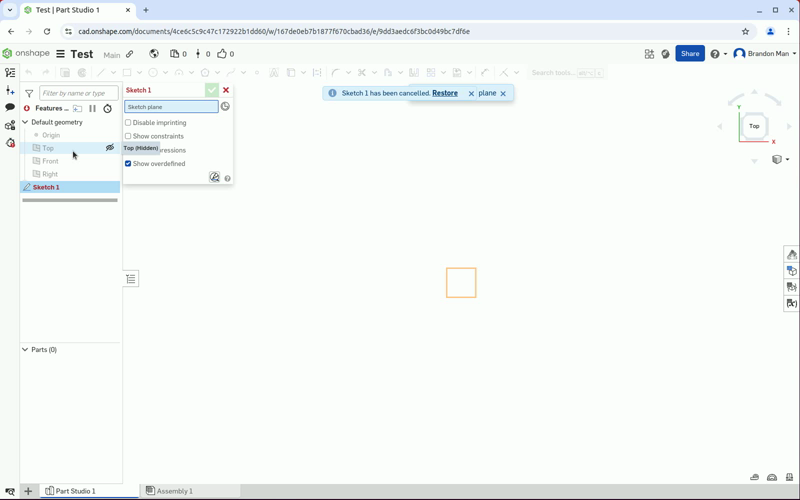
click(73, 150)
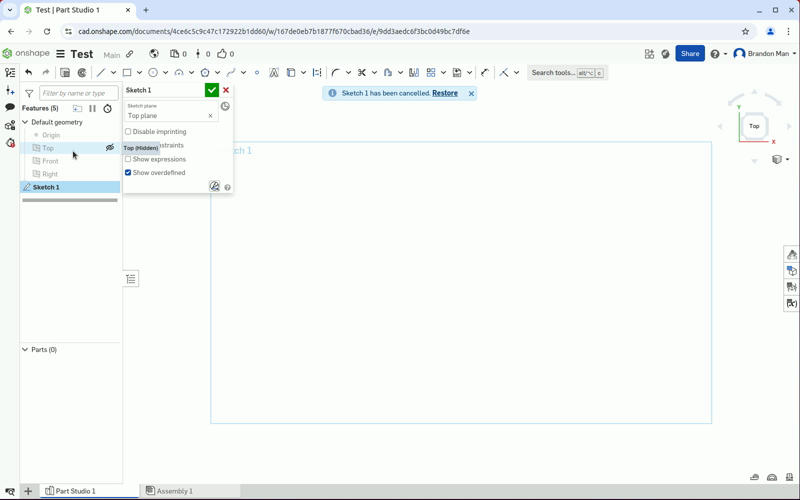
mouse_move(73, 352)
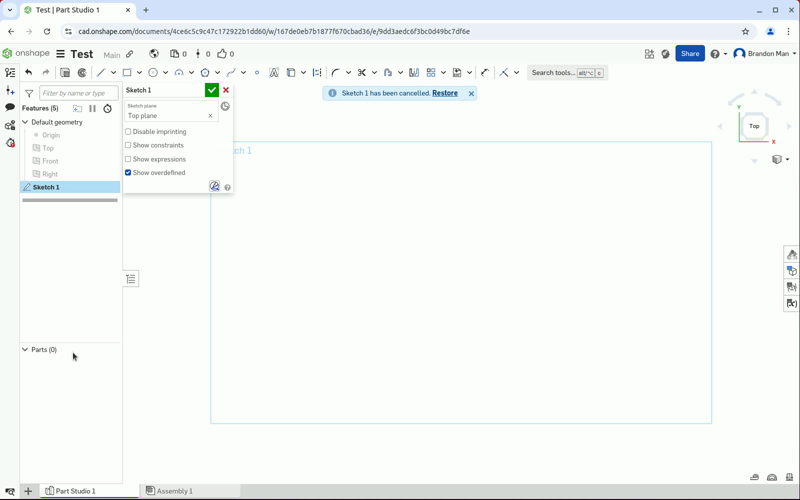
key(y)
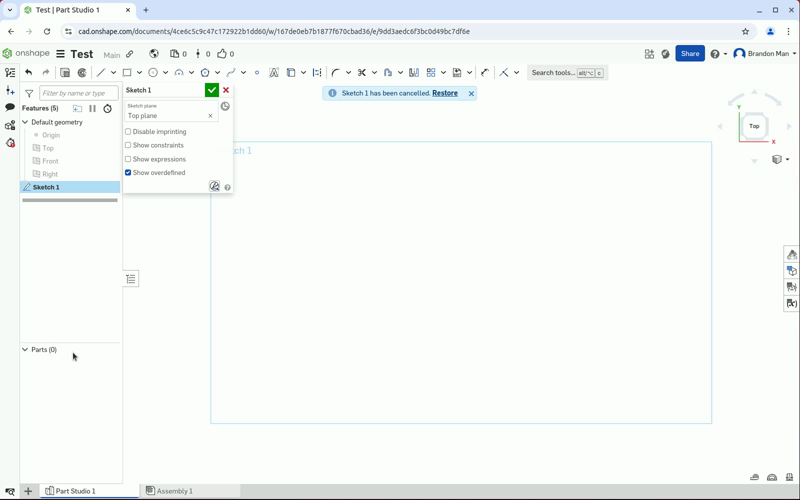
key(l)
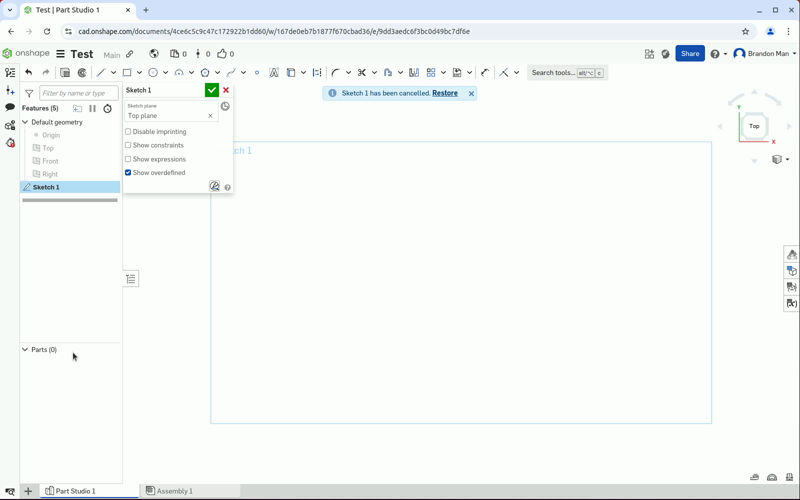
key_down(shift)
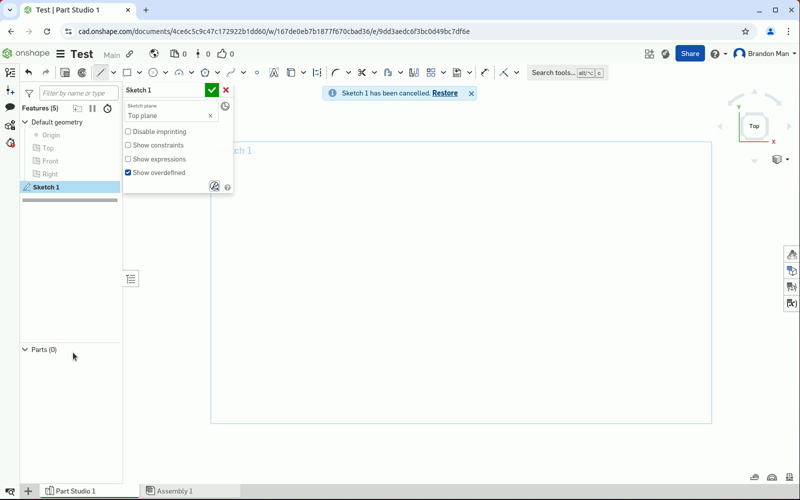
mouse_move(348, 282)
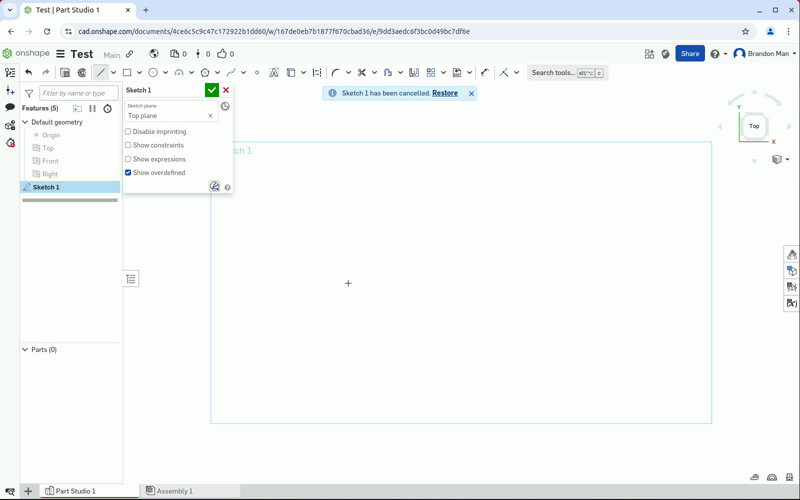
click(348, 282)
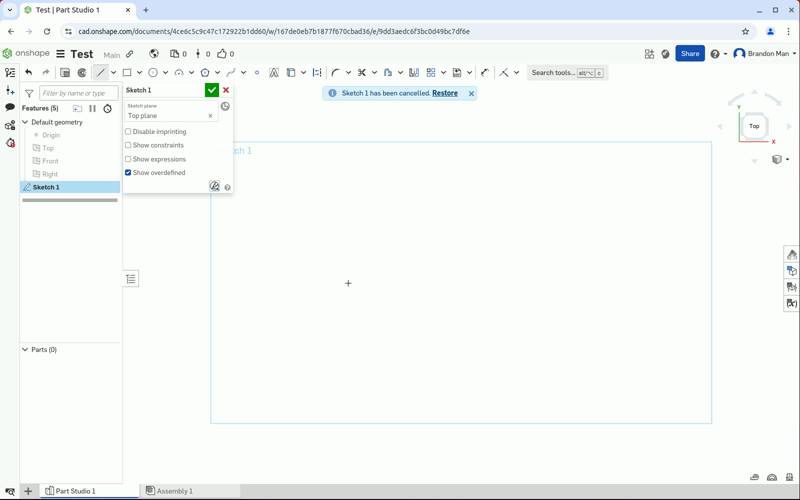
key_up(shift)
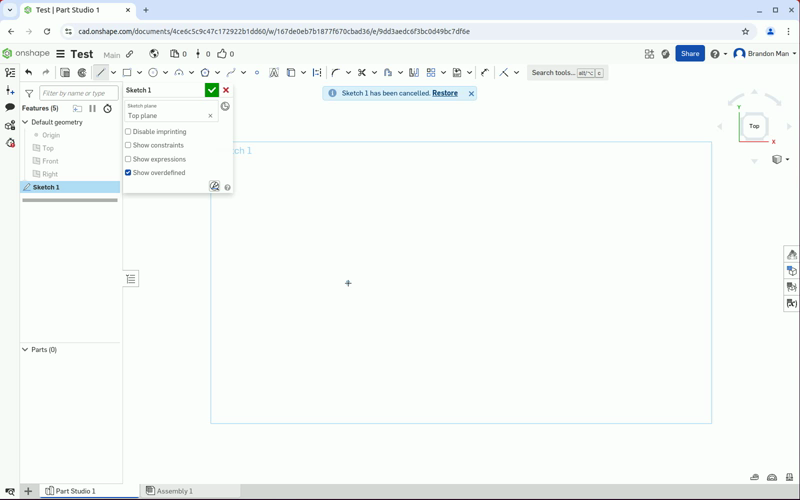
key_down(shift)
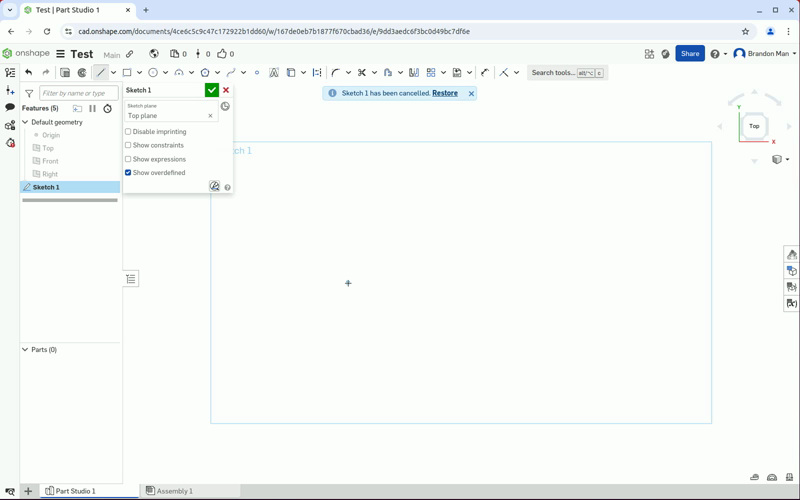
mouse_move(460, 282)
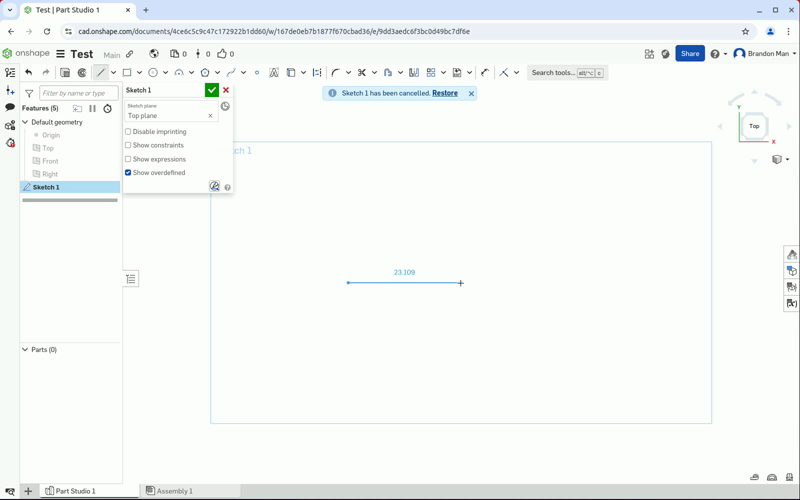
click(460, 282)
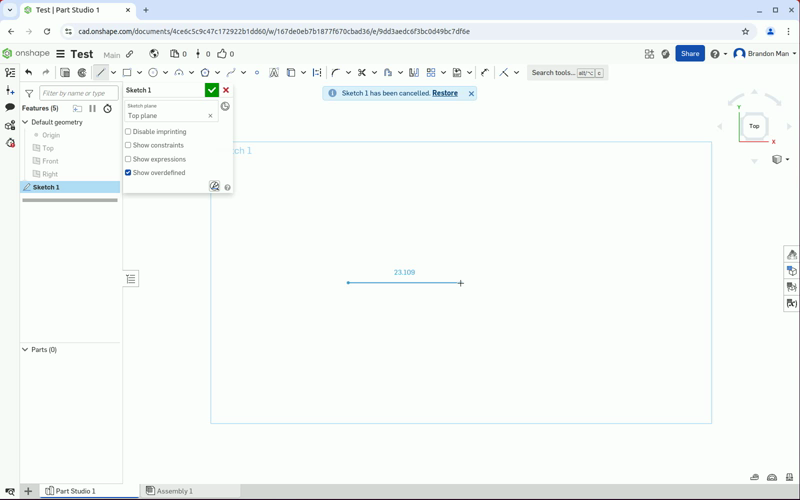
key_up(shift)
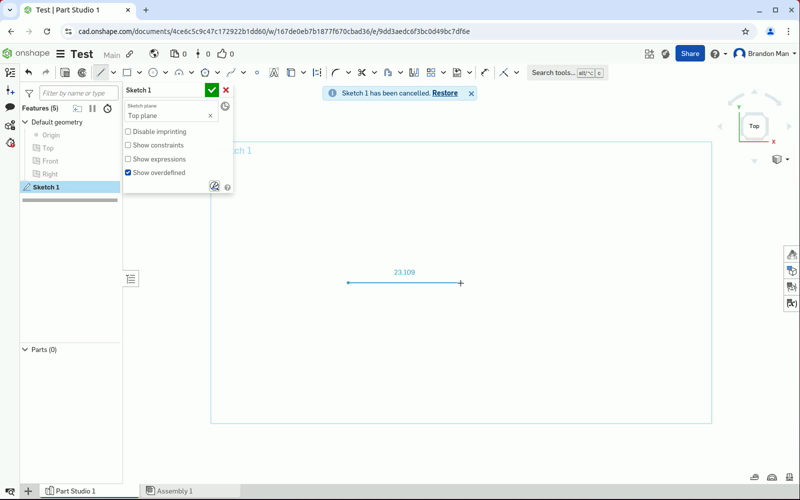
key_down(shift)
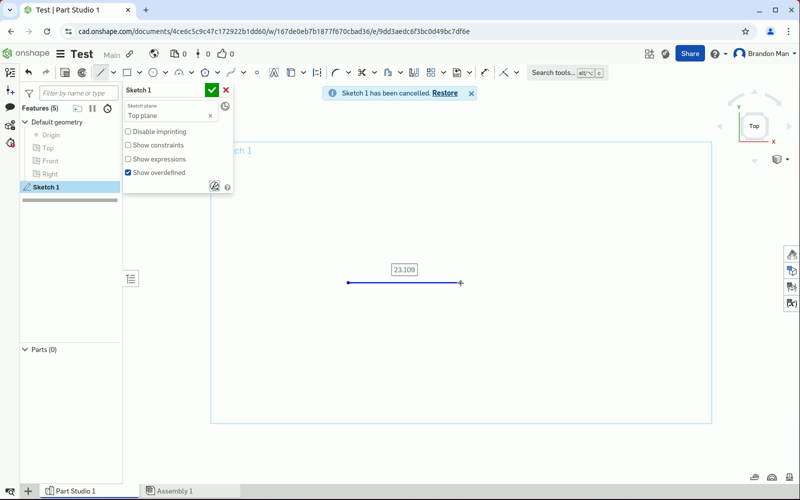
mouse_move(460, 210)
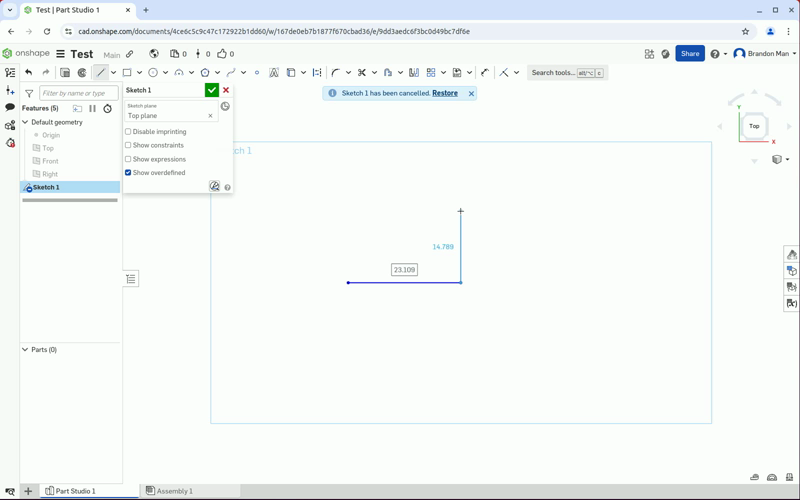
click(460, 210)
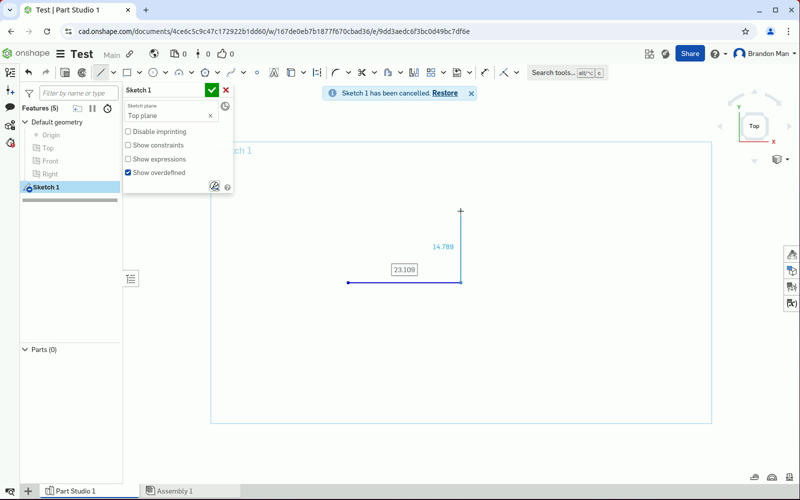
key_up(shift)
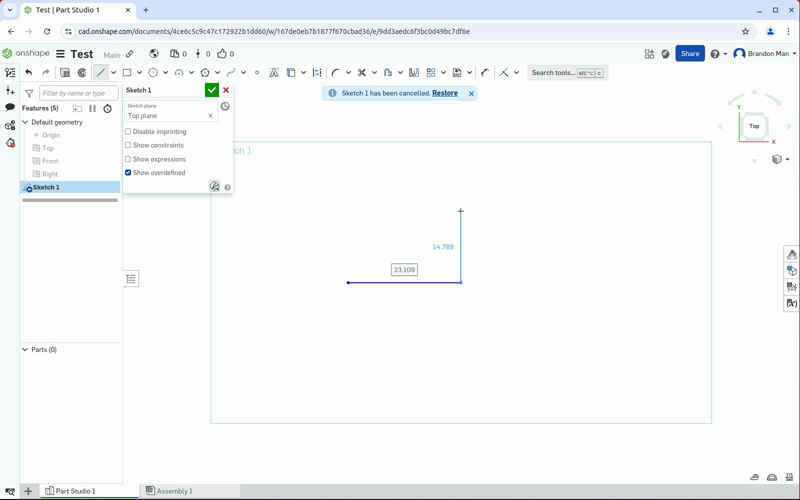
key_down(shift)
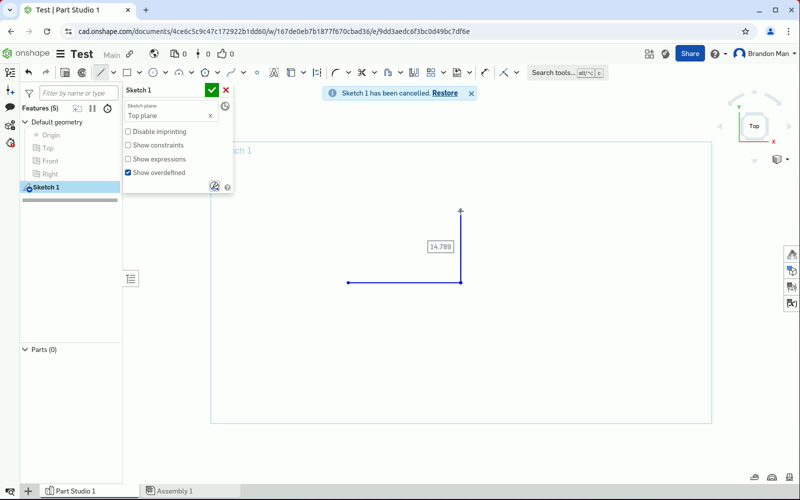
mouse_move(348, 210)
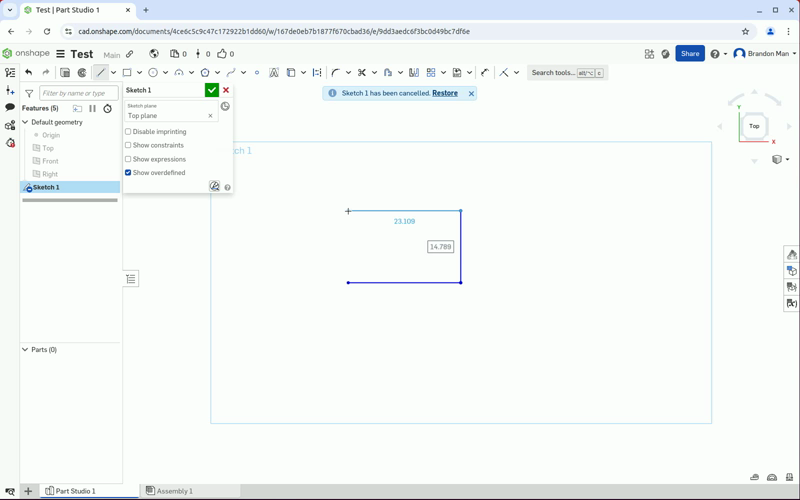
click(348, 210)
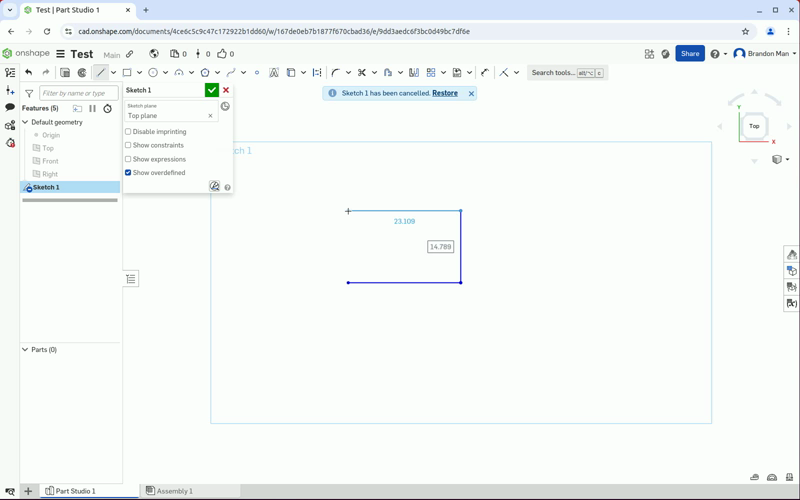
key_up(shift)
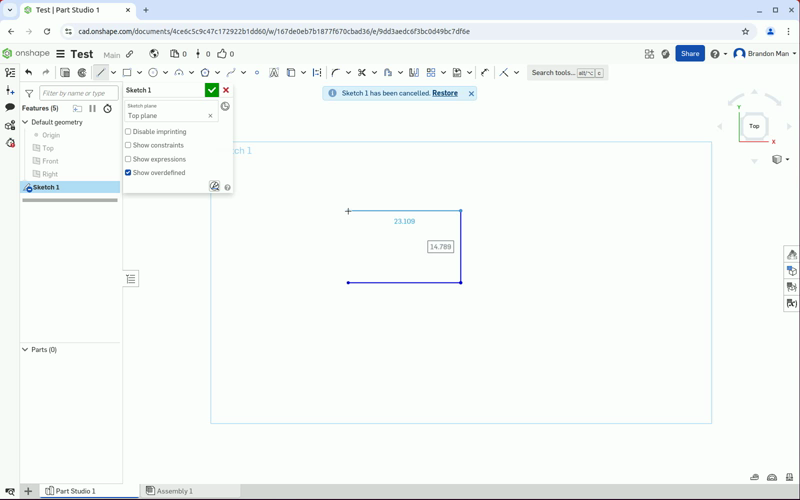
key_down(shift)
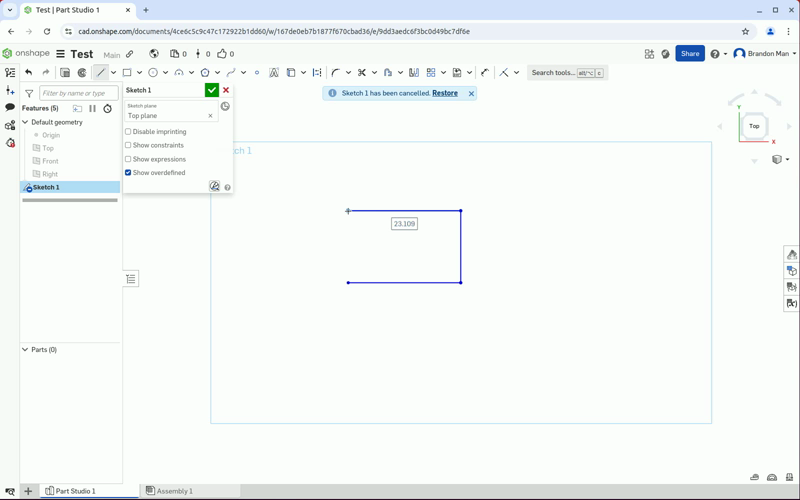
mouse_move(348, 282)
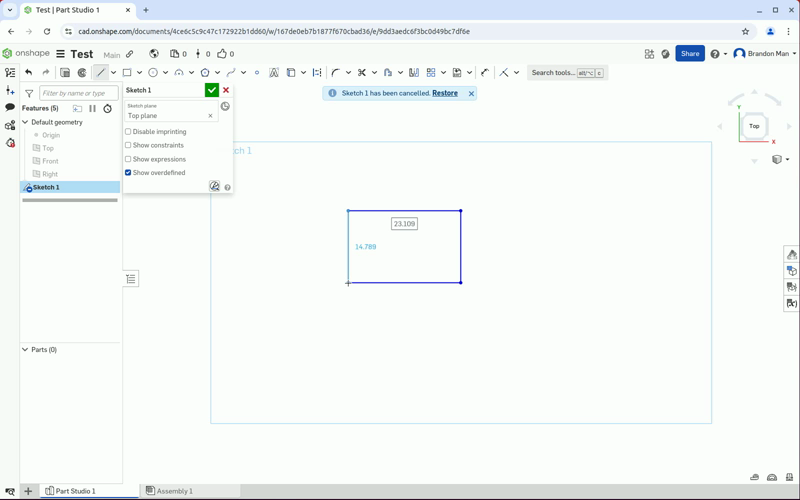
key_up(shift)
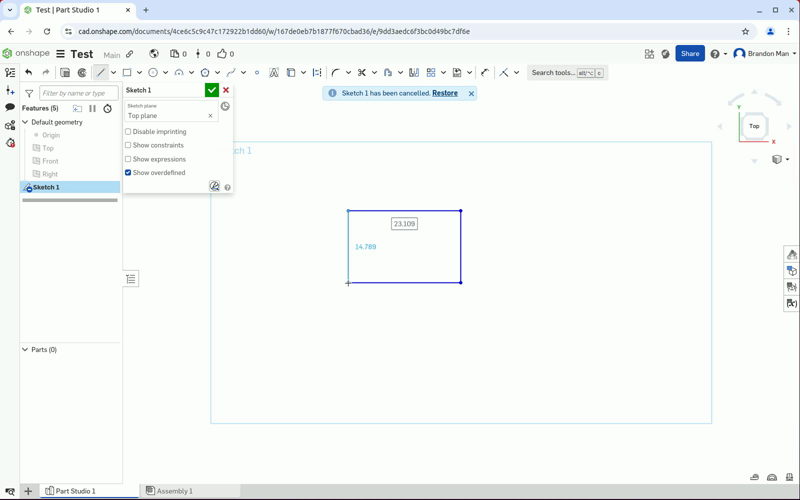
click(348, 282)
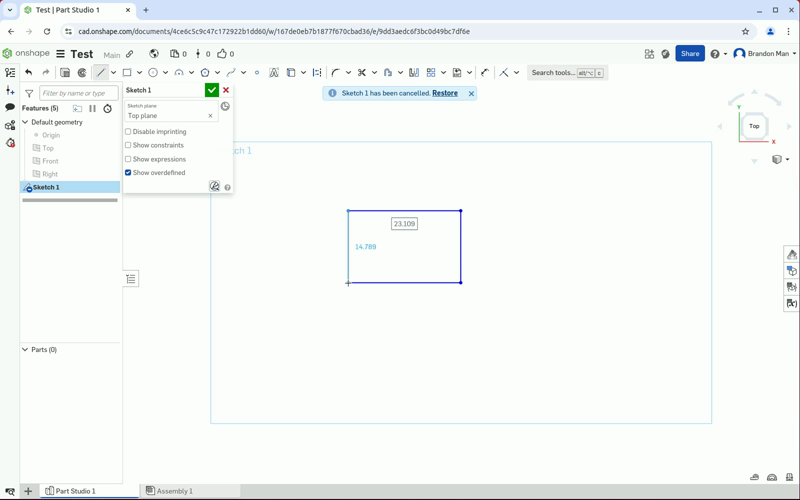
key(esc)
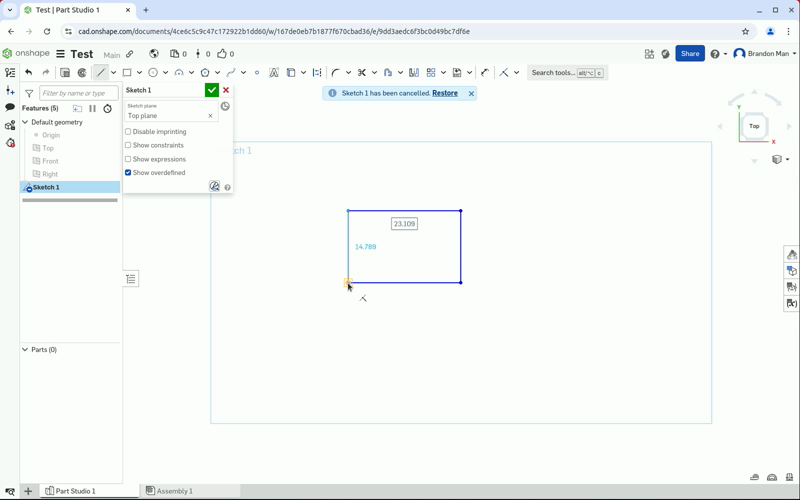
mouse_move(446, 230)
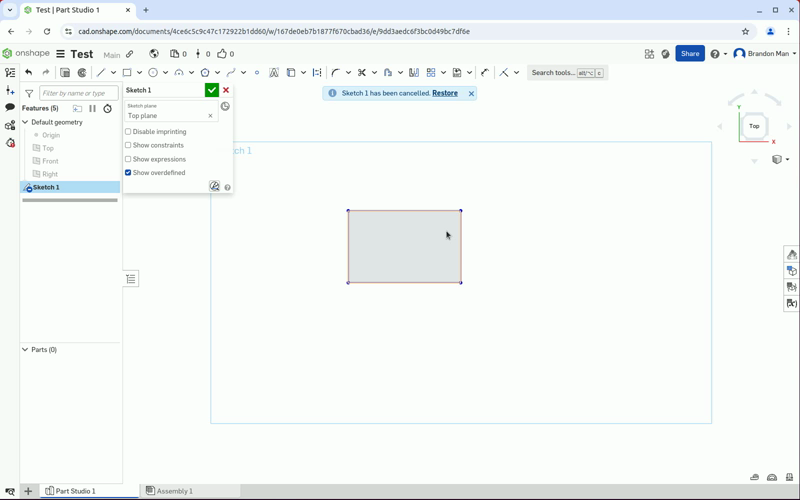
click(446, 230)
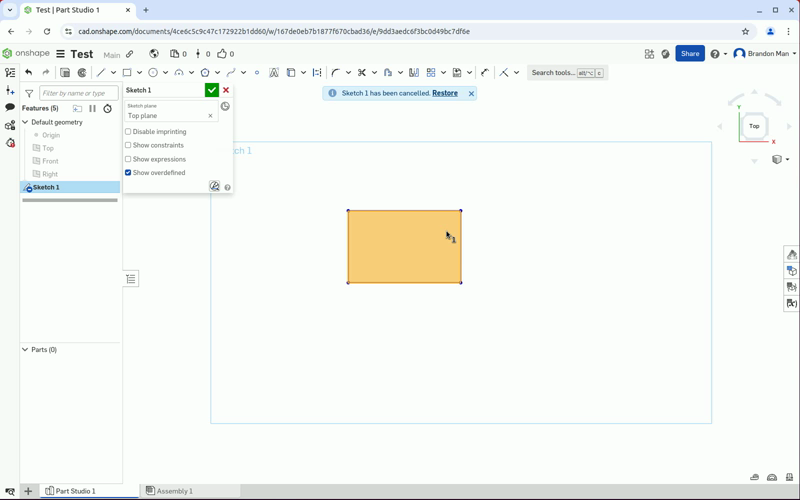
mouse_move(73, 352)
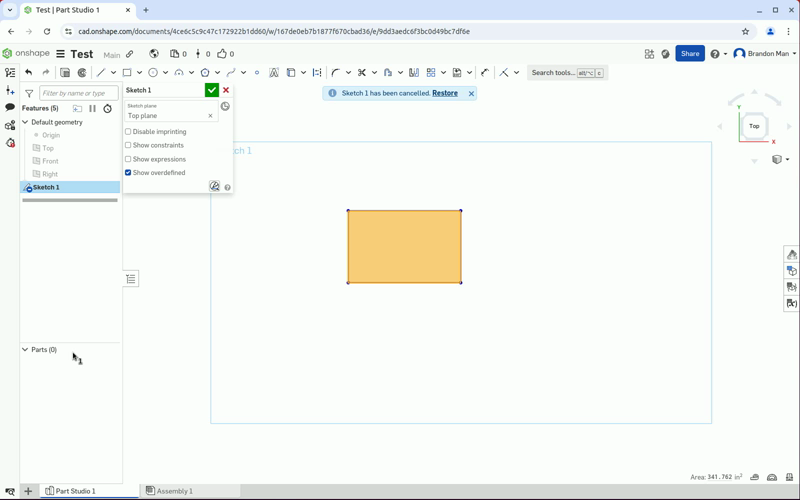
key(shift+y)
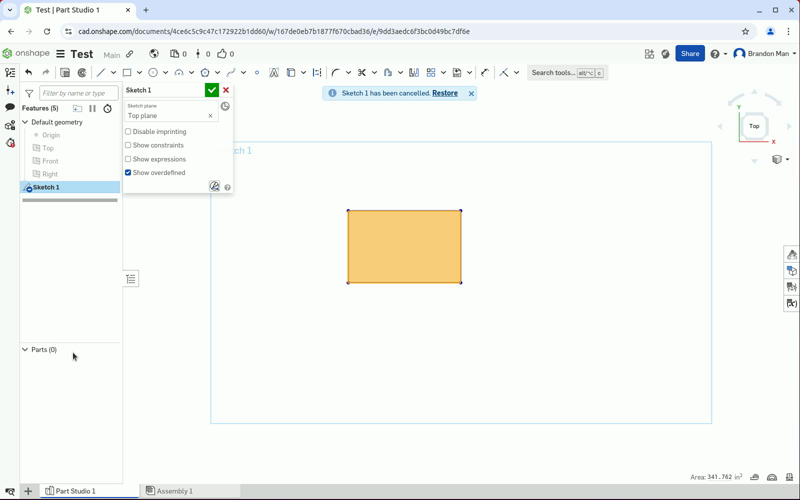
key(shift+e)
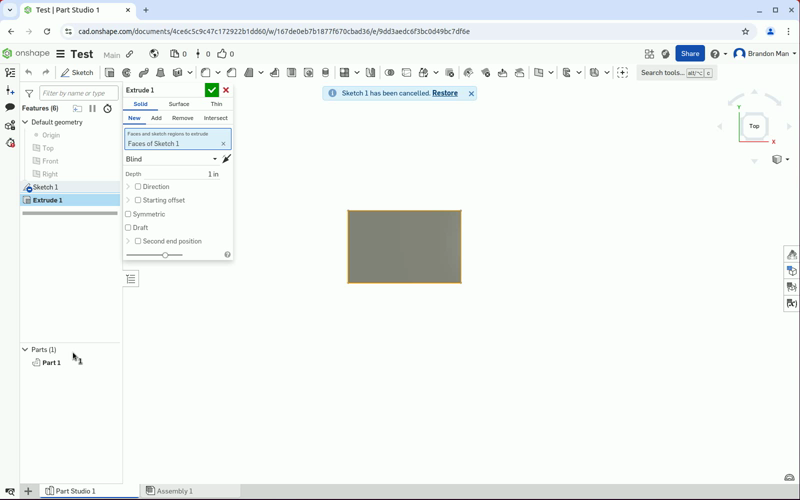
mouse_move(143, 106)
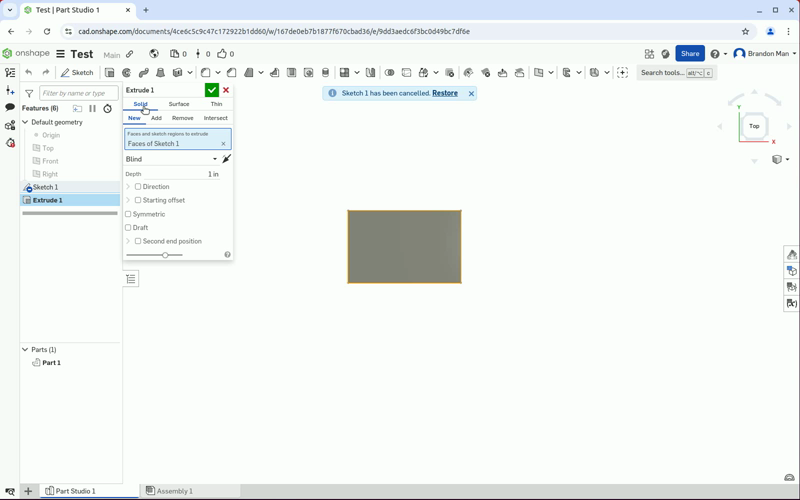
click(143, 106)
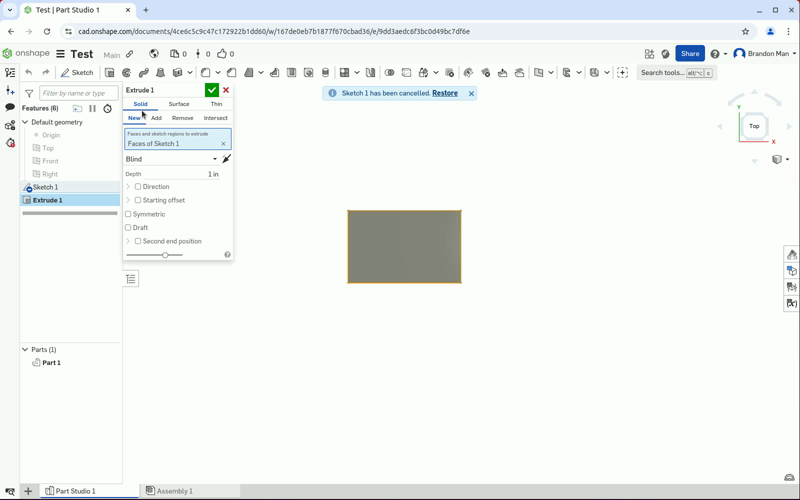
mouse_move(137, 120)
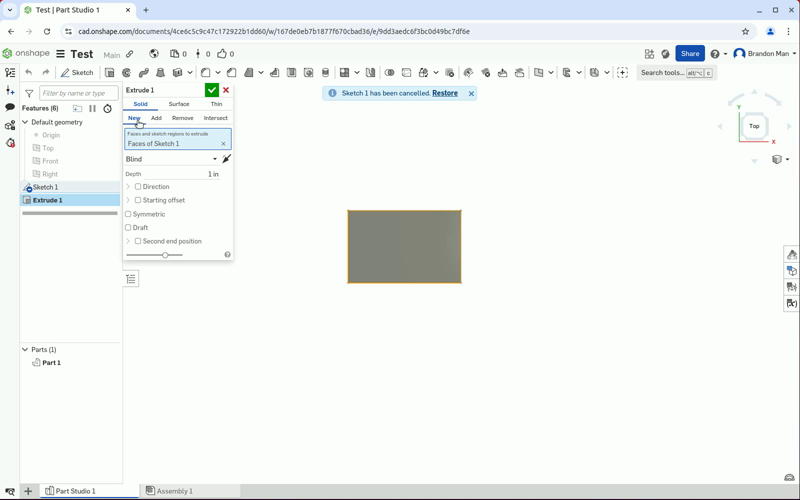
click(137, 120)
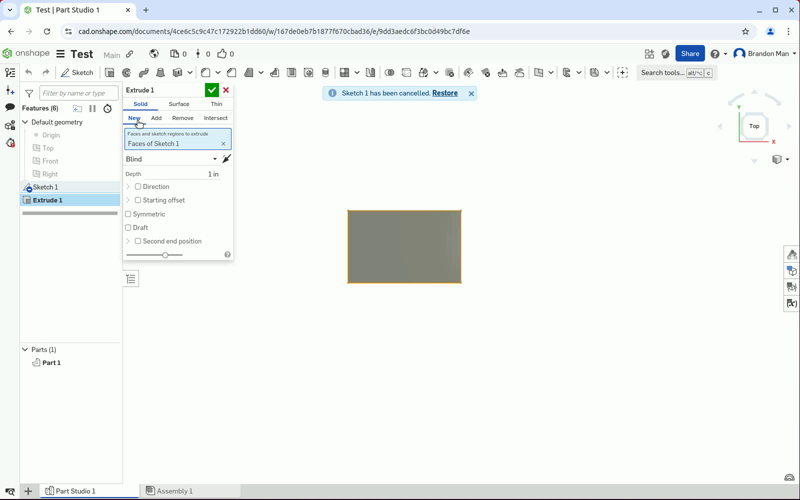
key(tab, 4)
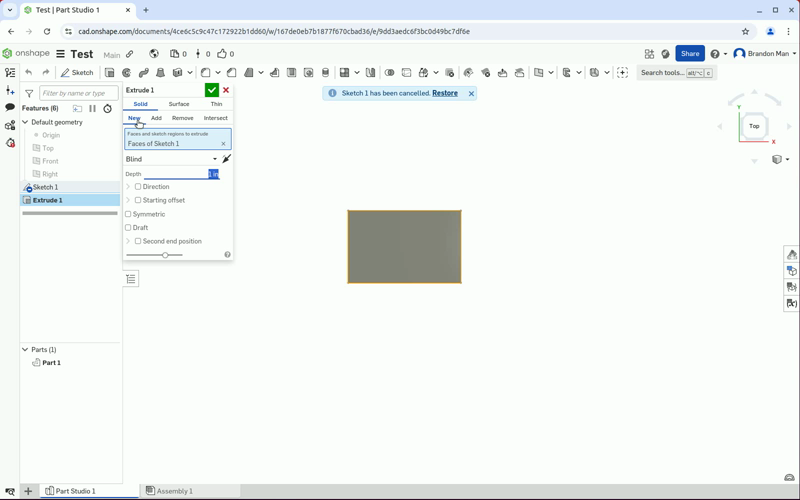
text(10.591)
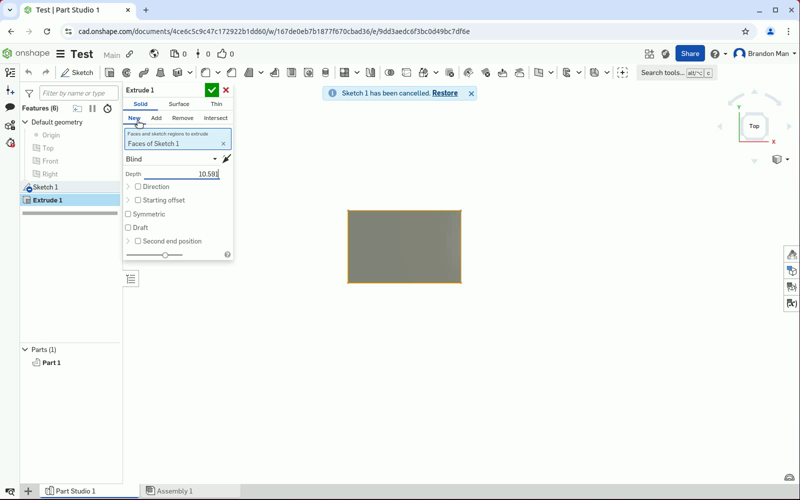
key(enter)
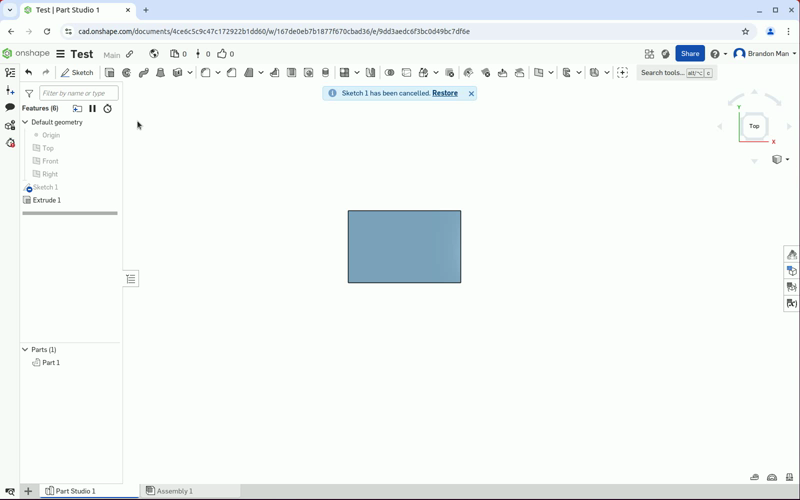
key(shift+h)
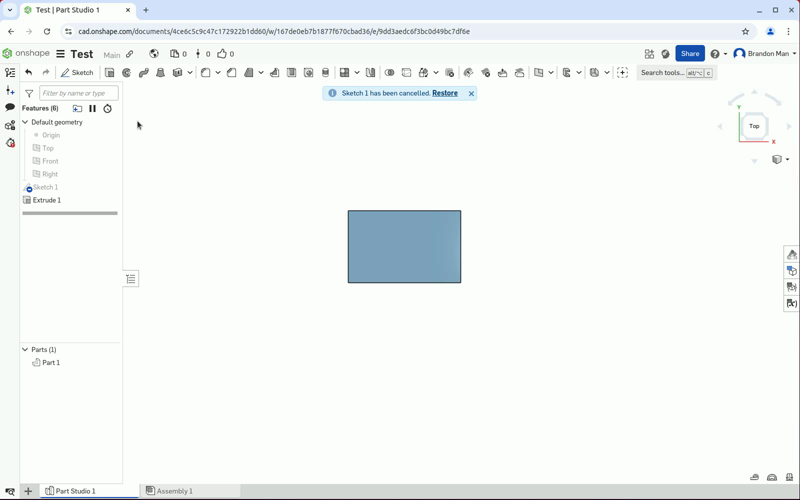
key(shift+h)
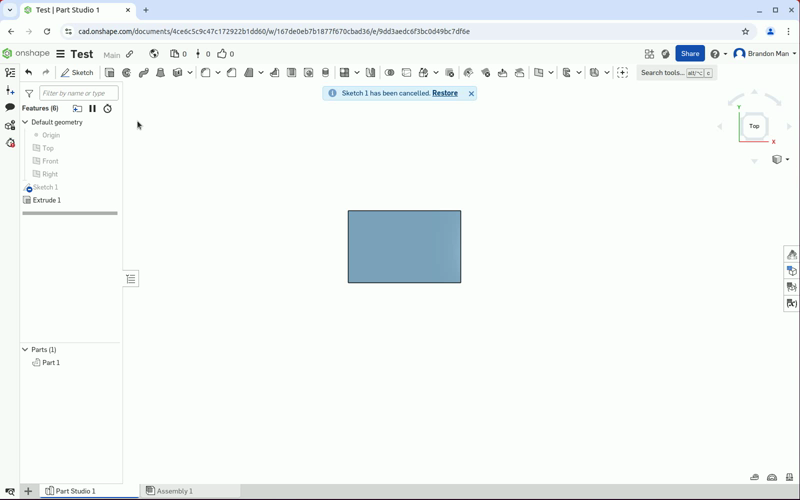
mouse_move(73, 189)
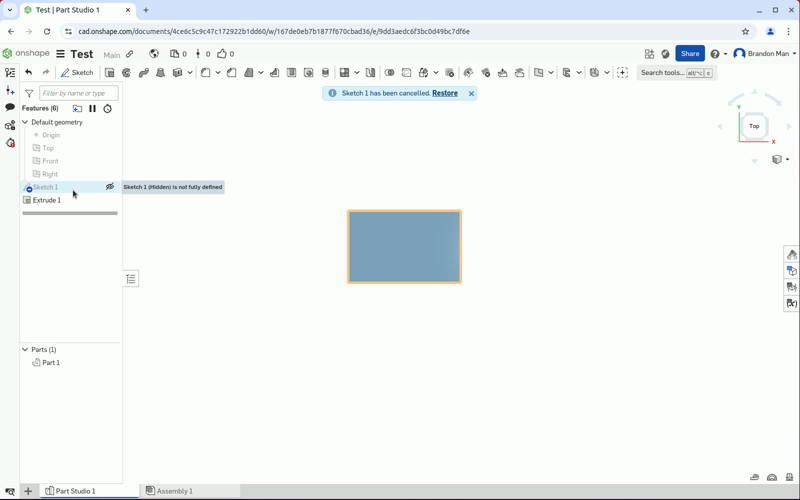
click(73, 189)
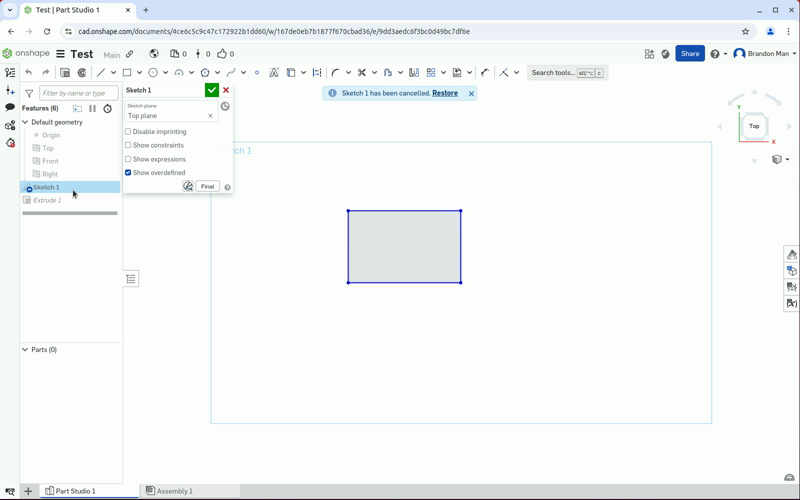
mouse_move(229, 92)
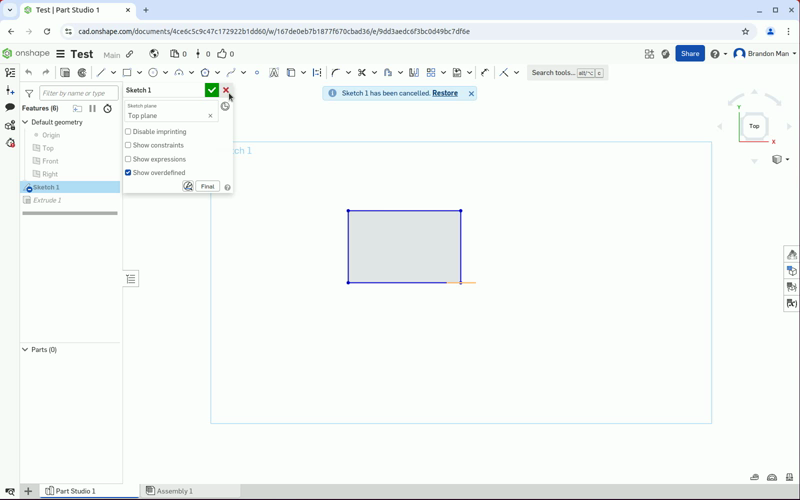
click(229, 92)
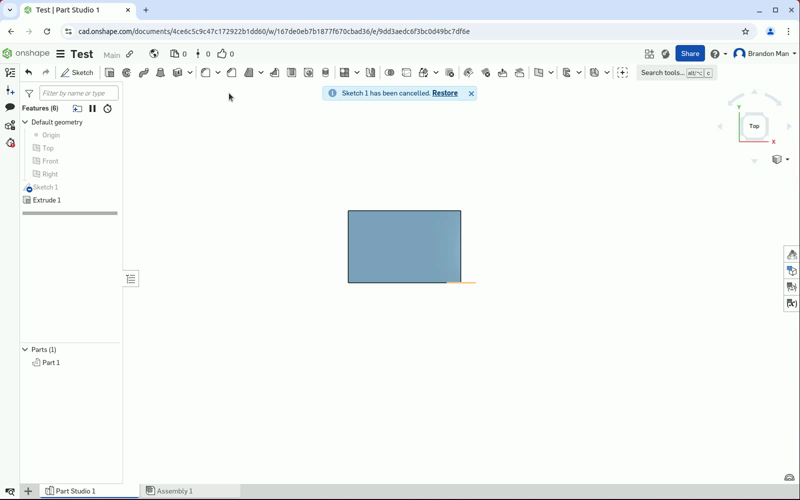
mouse_move(541, 75)
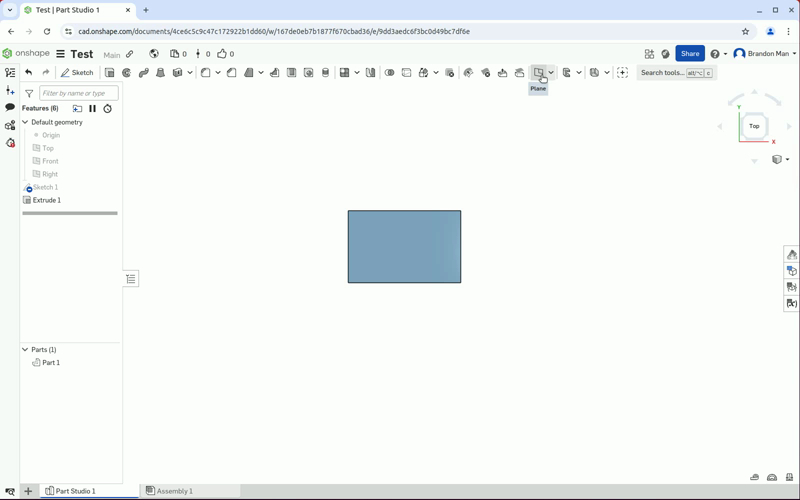
click(541, 75)
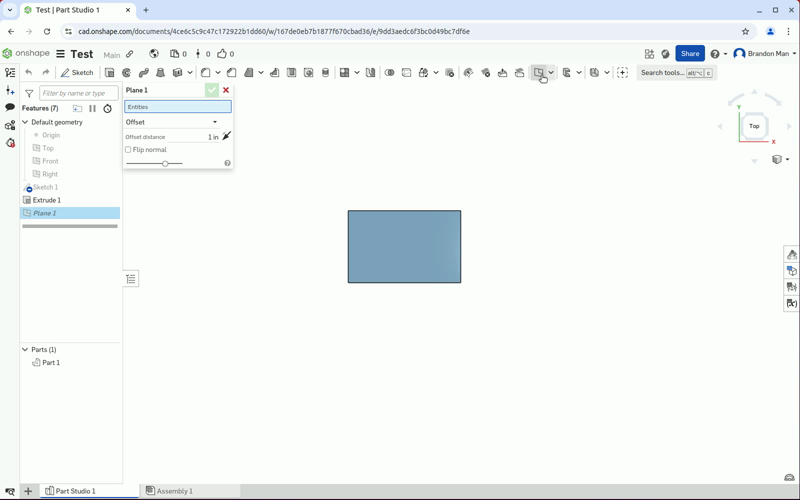
mouse_move(73, 150)
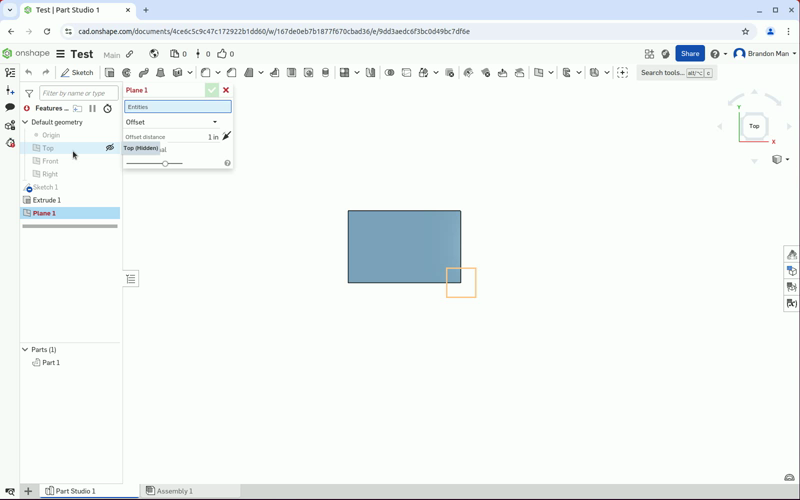
click(73, 150)
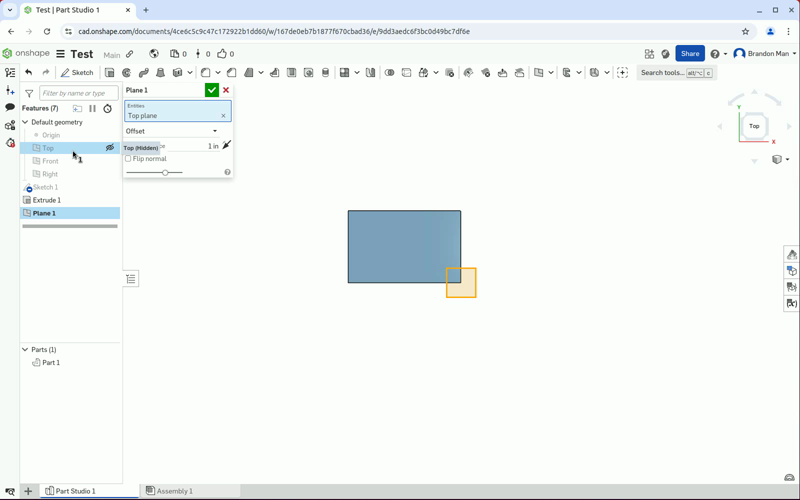
key(tab, 2)
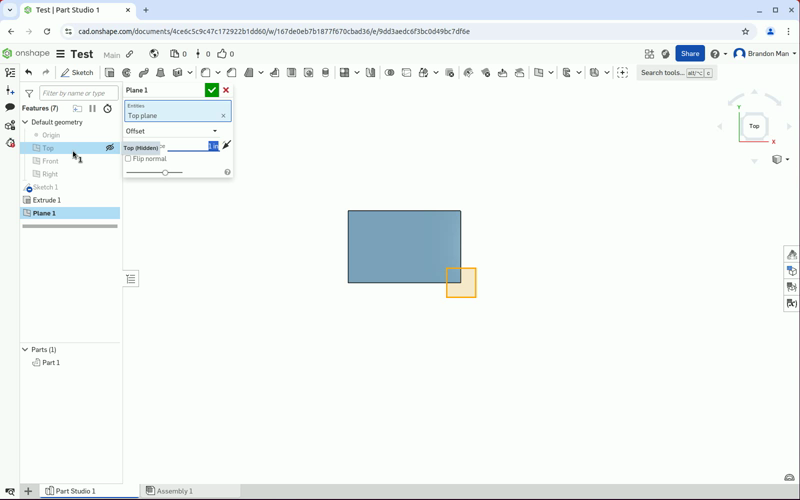
text(10.599)
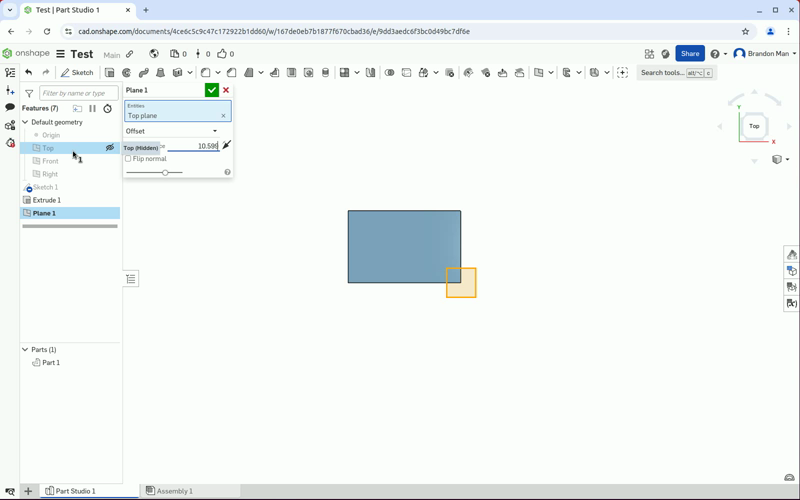
key(enter, 2)
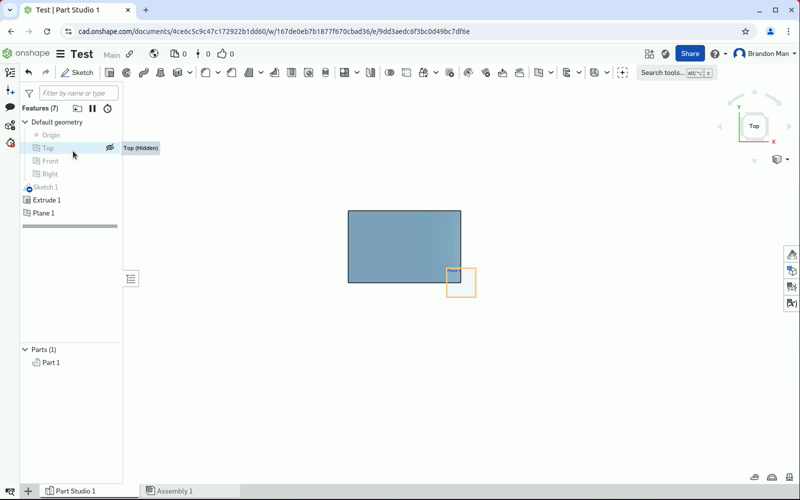
key(shift+s)
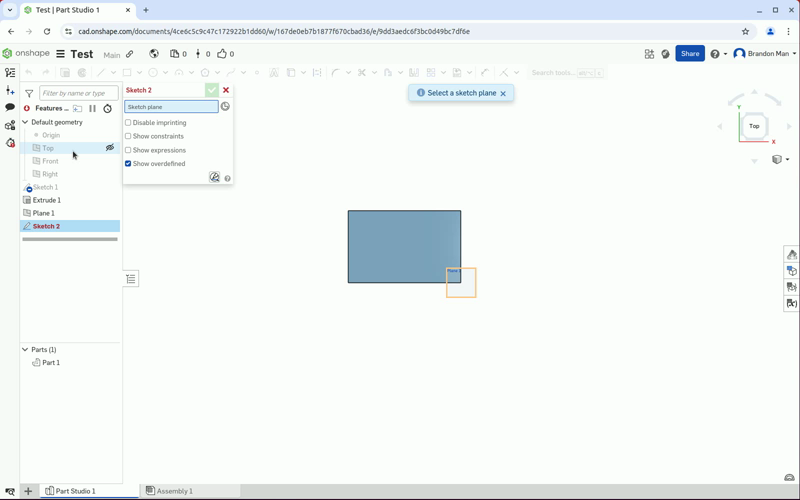
mouse_move(73, 215)
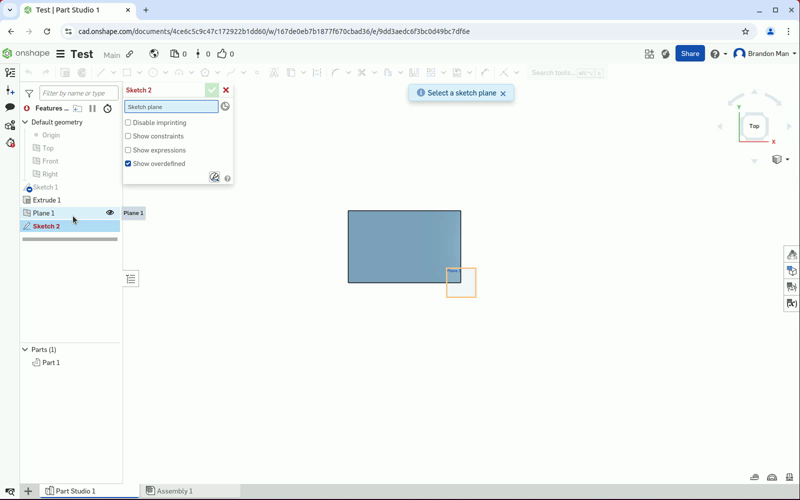
click(73, 215)
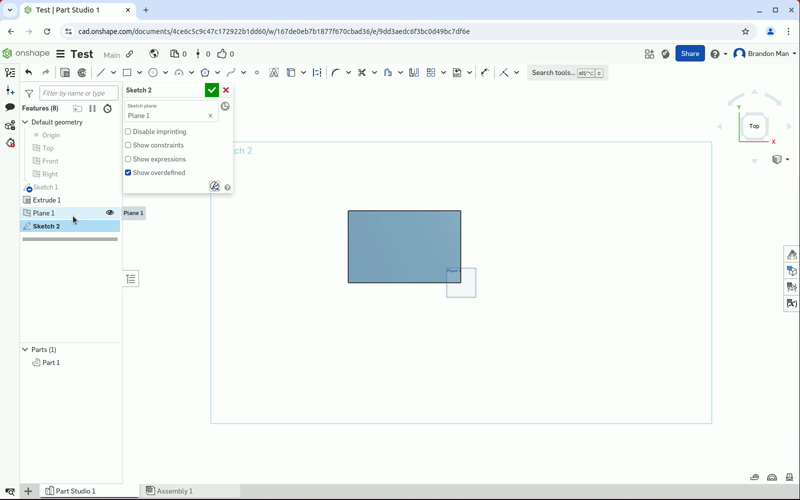
mouse_move(73, 352)
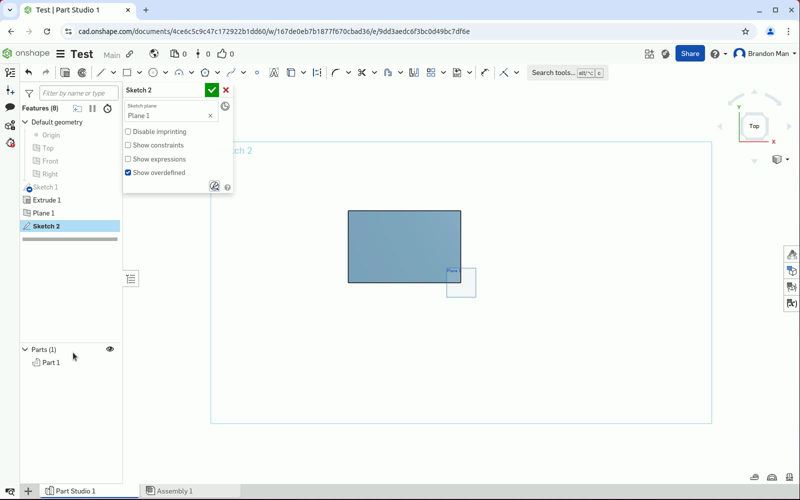
key(y)
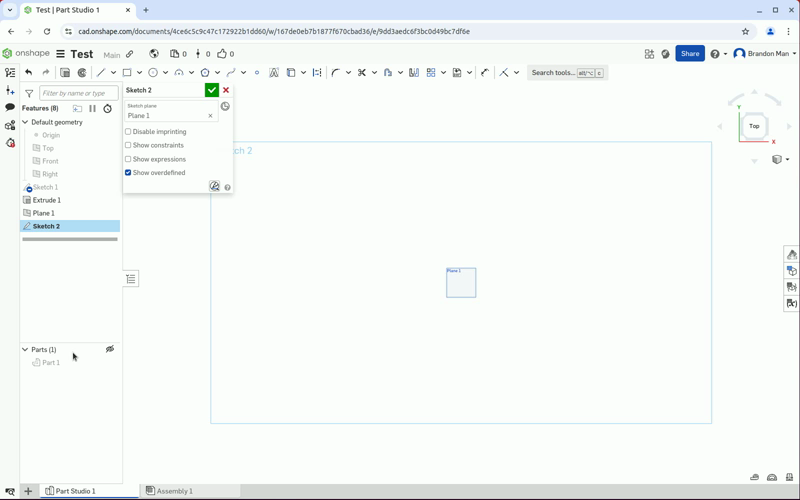
key(l)
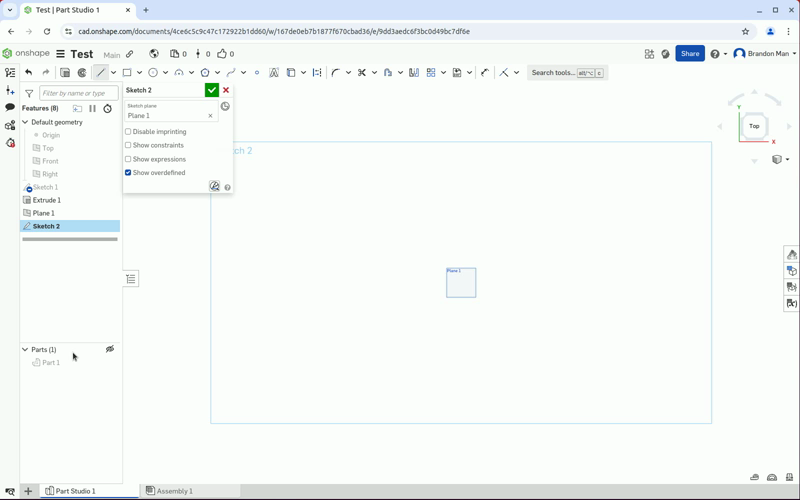
key_down(shift)
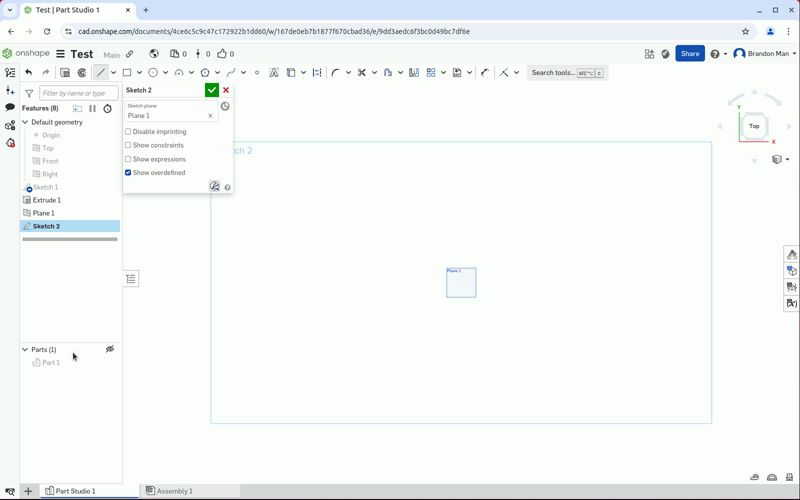
mouse_move(351, 279)
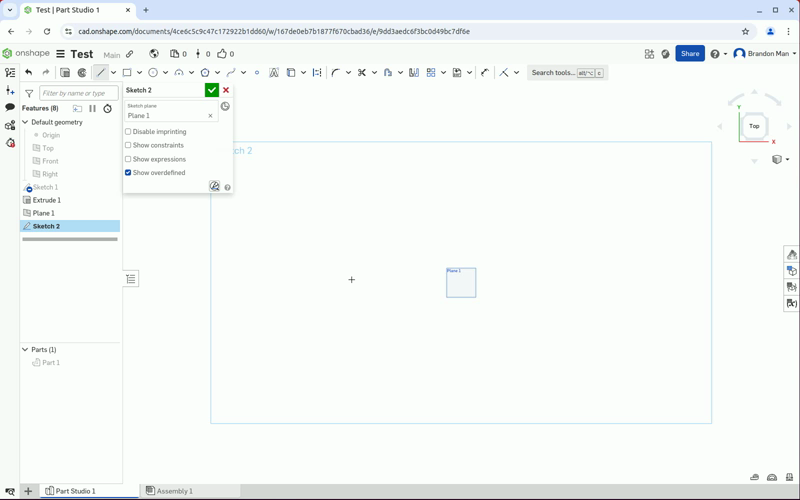
click(351, 279)
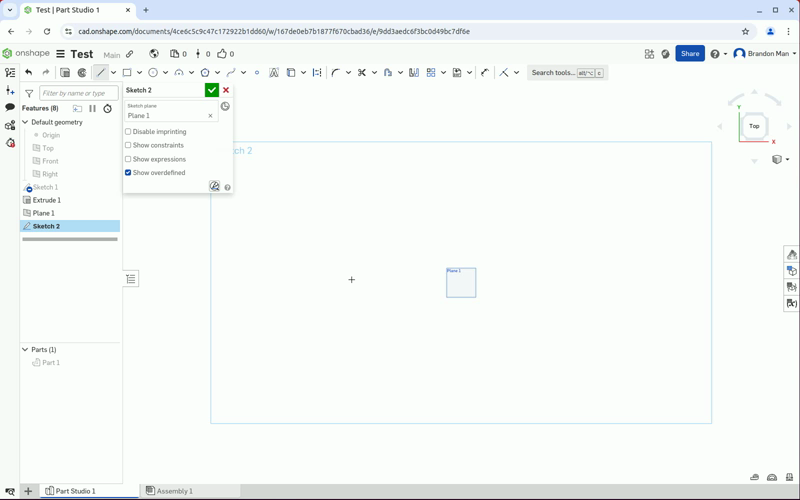
key_up(shift)
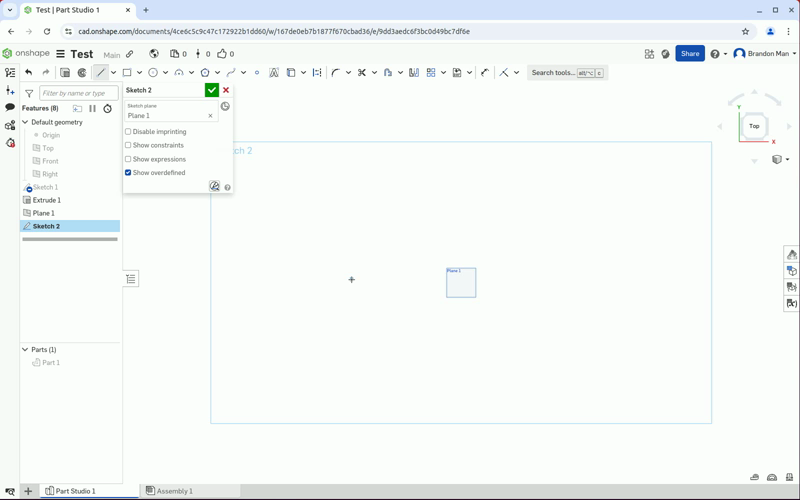
key_down(shift)
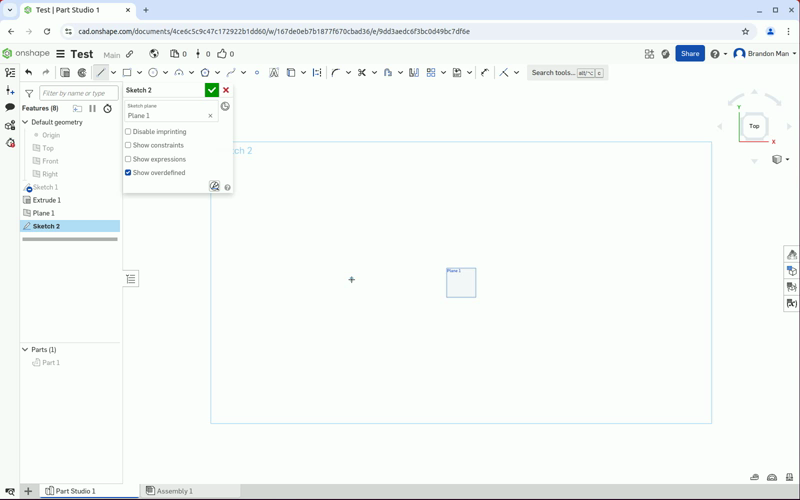
mouse_move(457, 279)
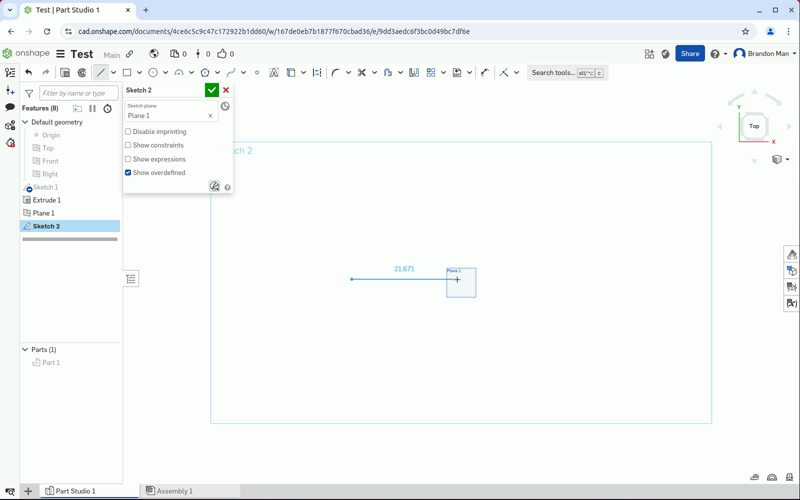
click(457, 279)
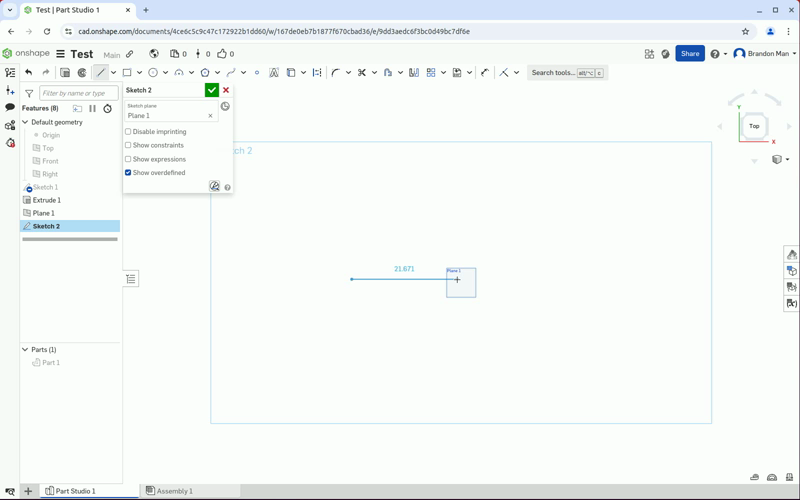
key_up(shift)
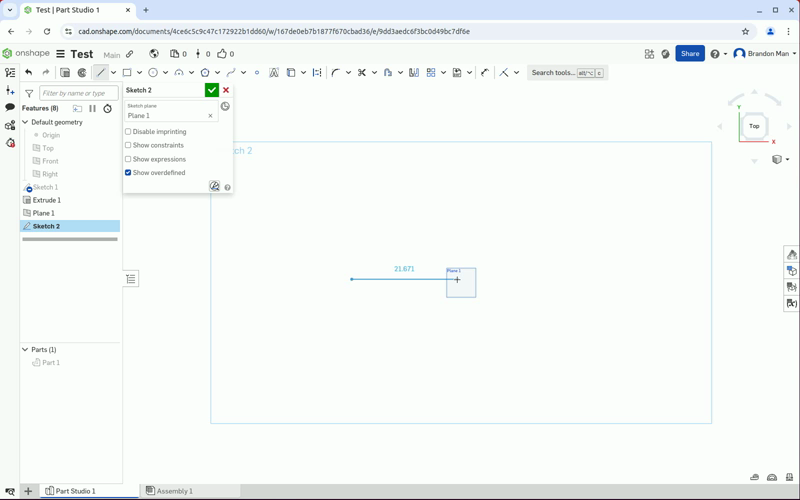
key_down(shift)
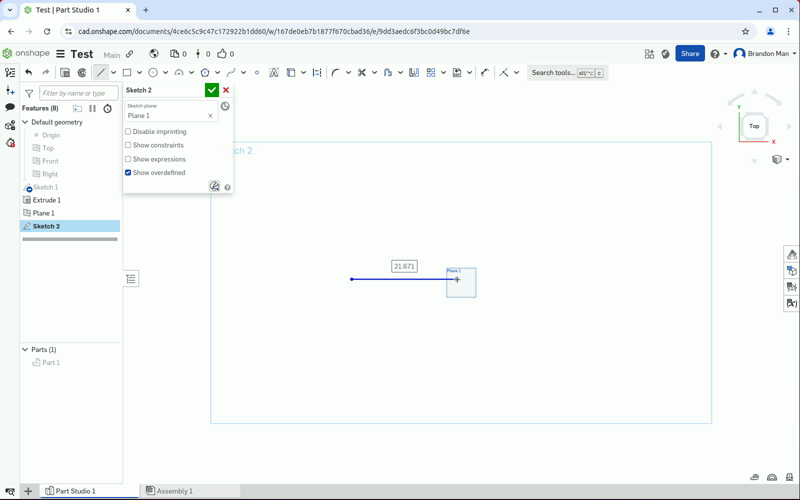
mouse_move(457, 213)
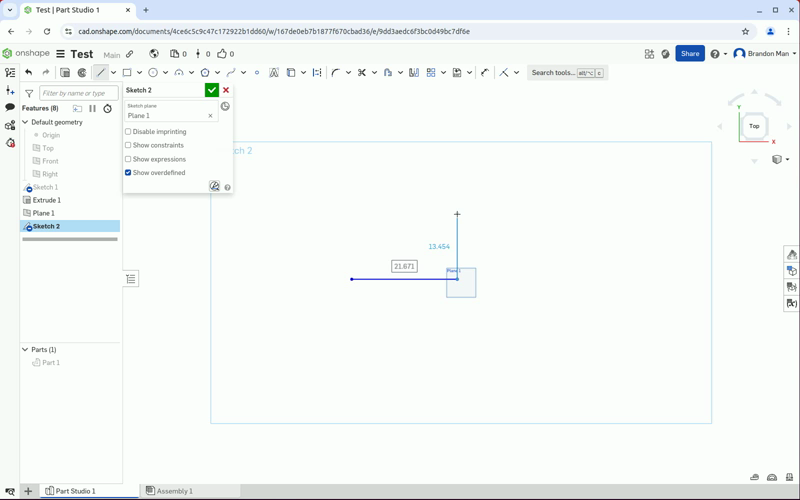
click(457, 213)
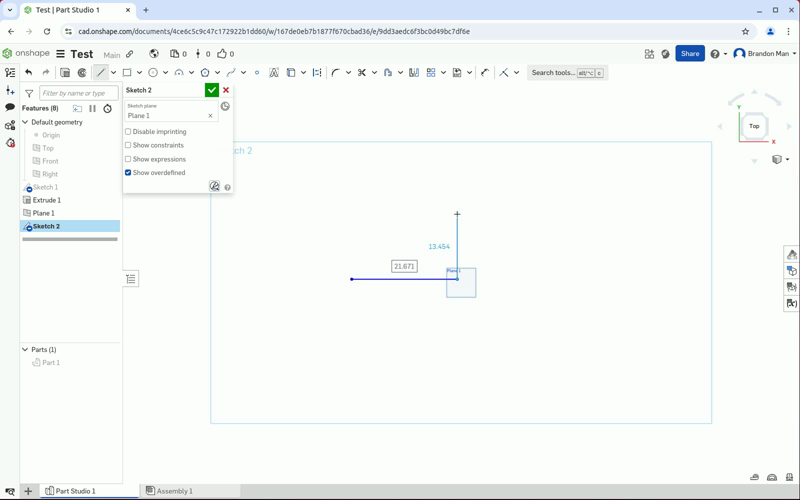
key_up(shift)
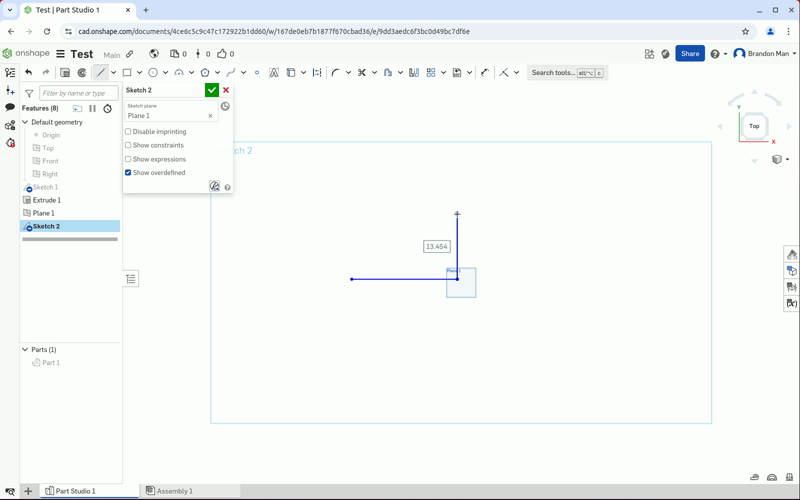
key_down(shift)
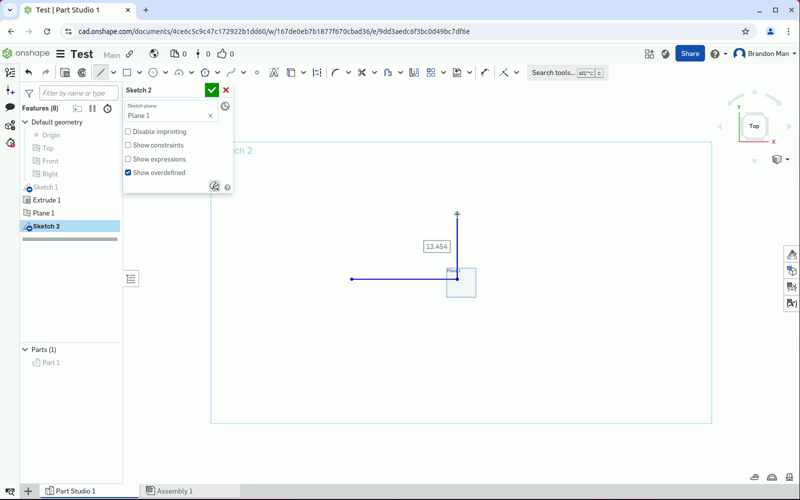
mouse_move(351, 213)
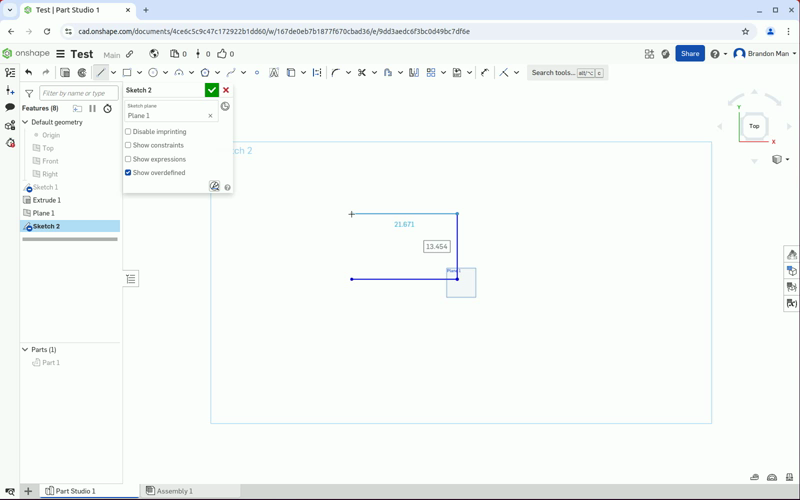
click(351, 213)
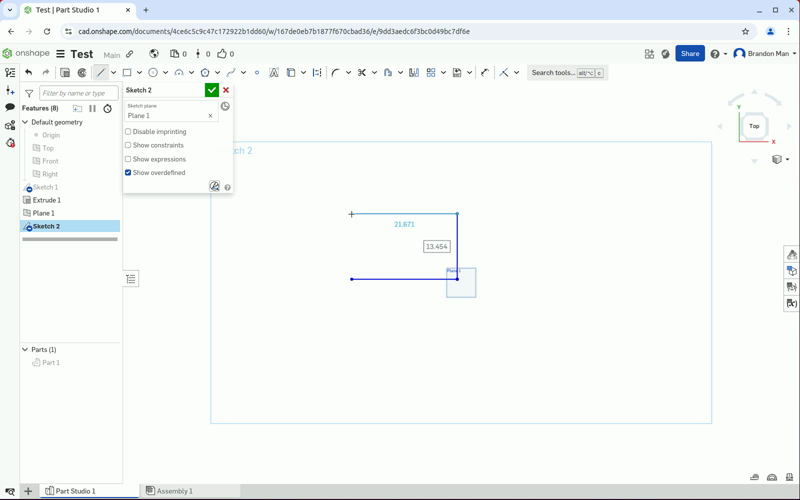
key_up(shift)
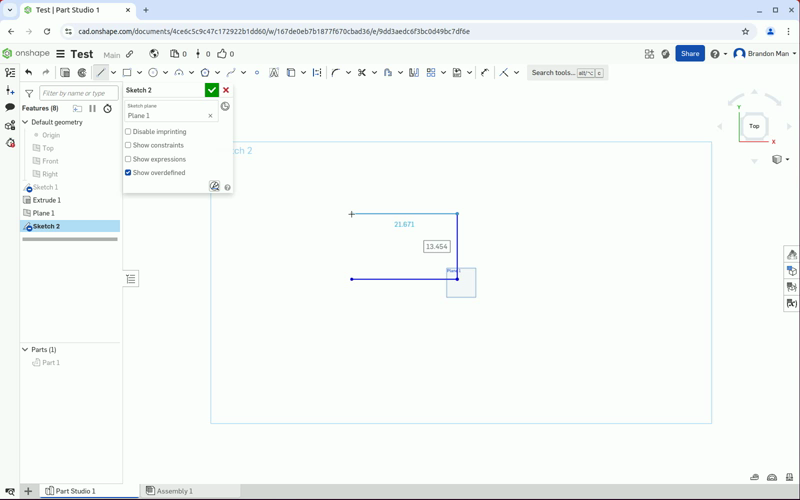
key_down(shift)
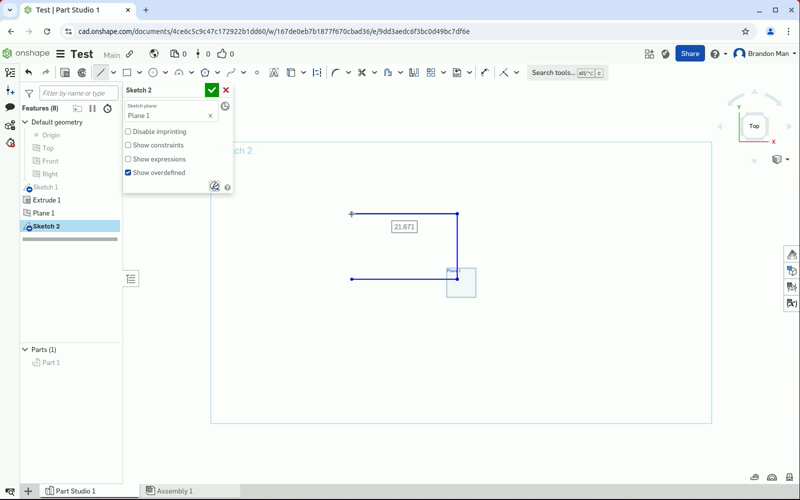
mouse_move(351, 279)
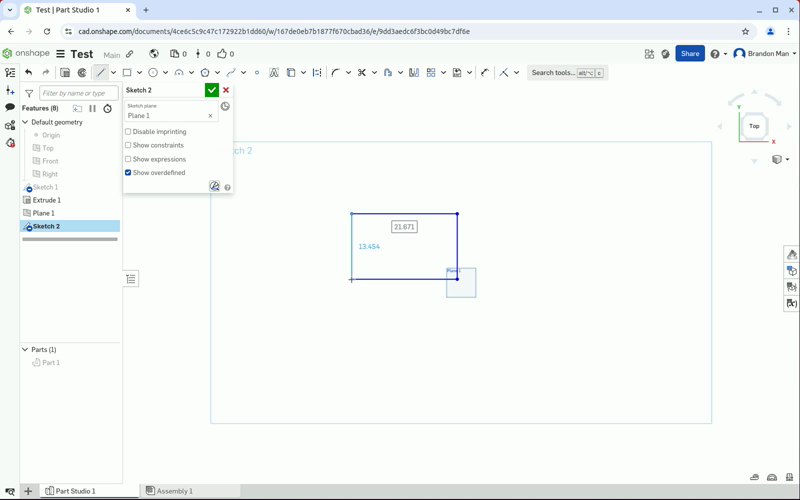
key_up(shift)
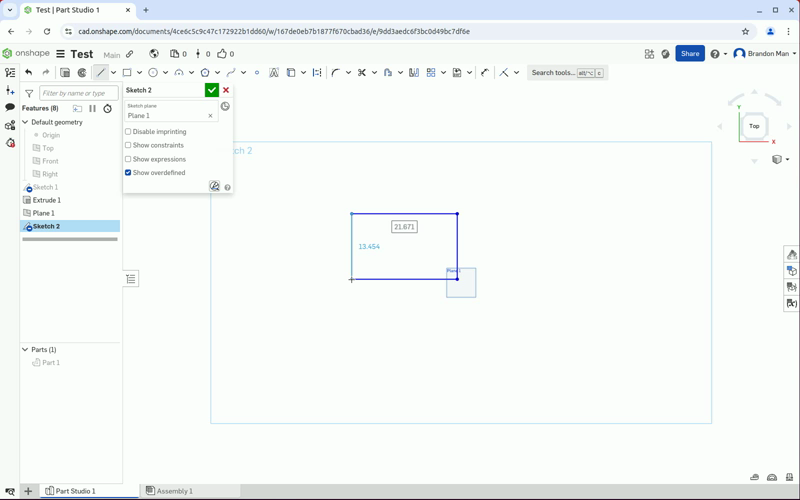
click(351, 279)
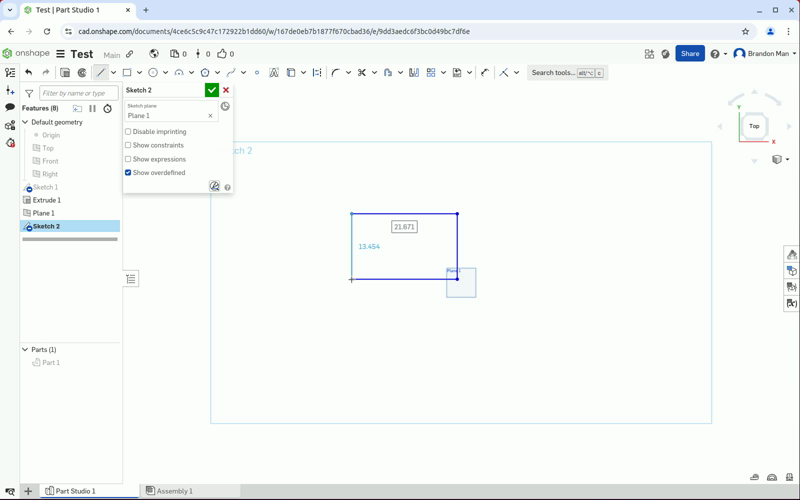
key(esc)
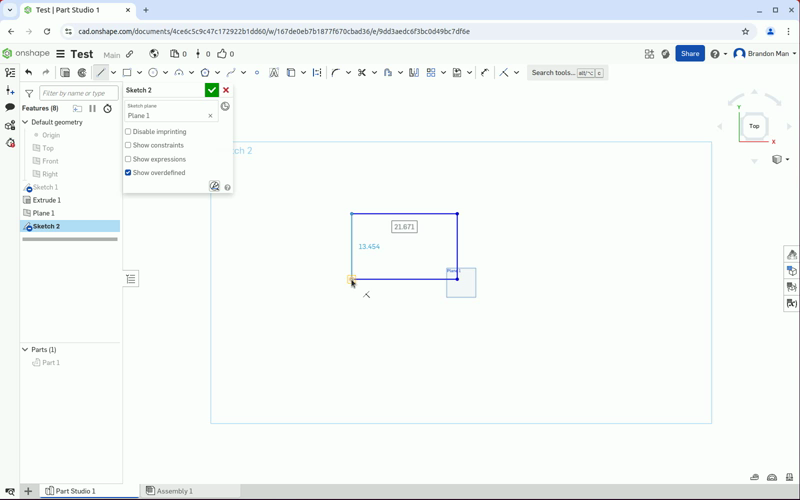
mouse_move(361, 219)
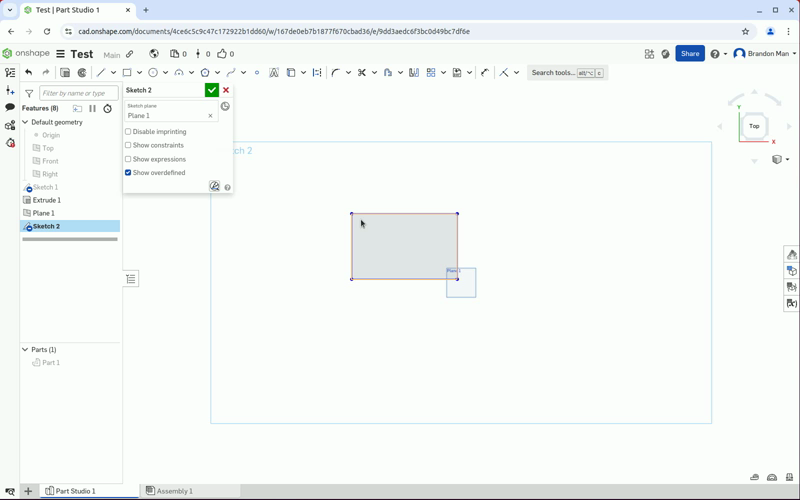
click(361, 219)
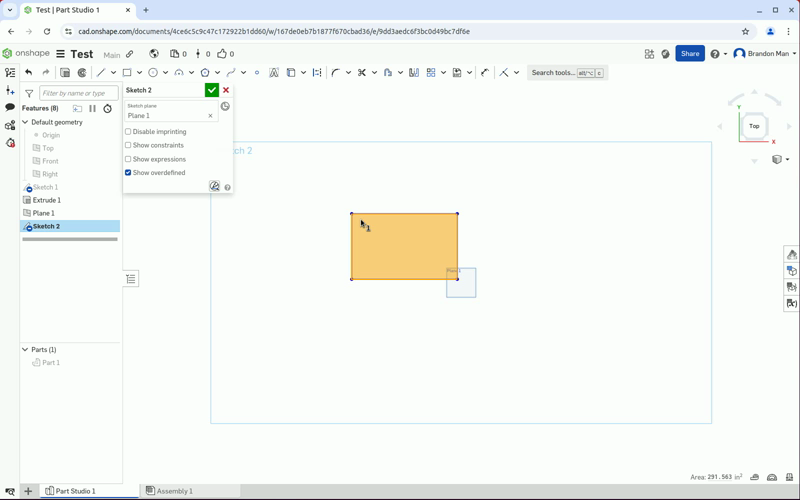
mouse_move(73, 352)
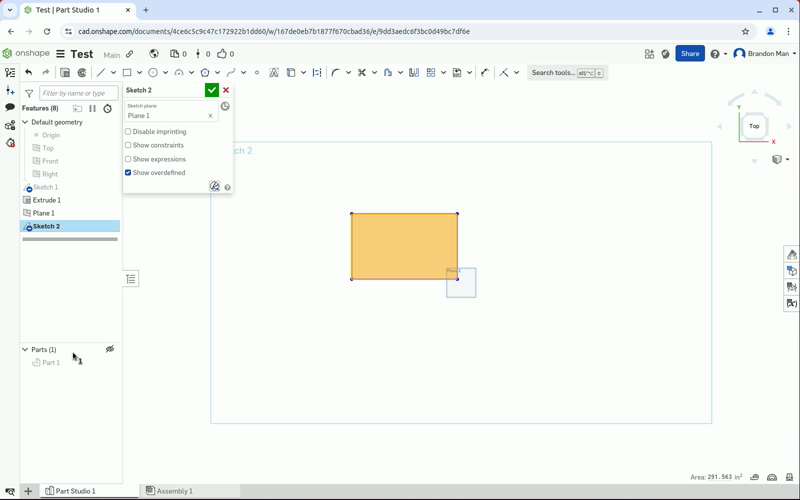
key(shift+y)
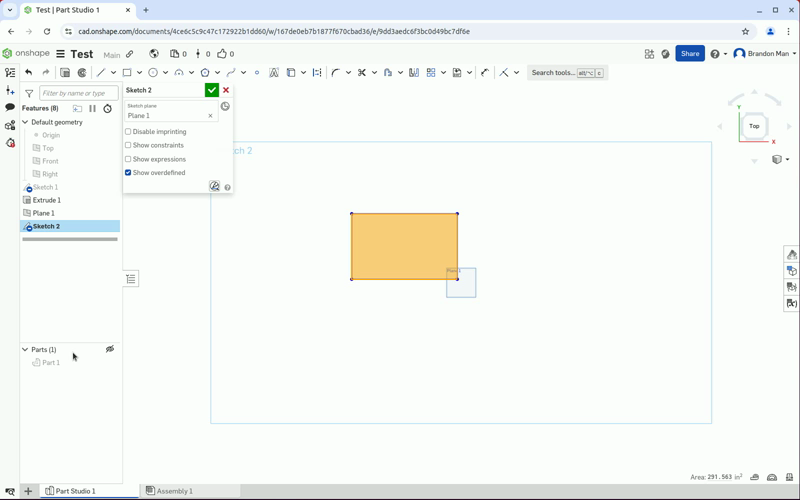
key(shift+e)
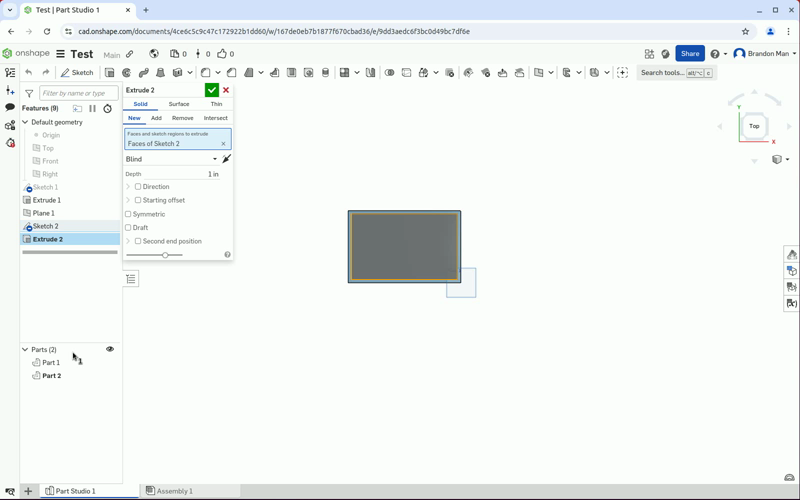
mouse_move(143, 106)
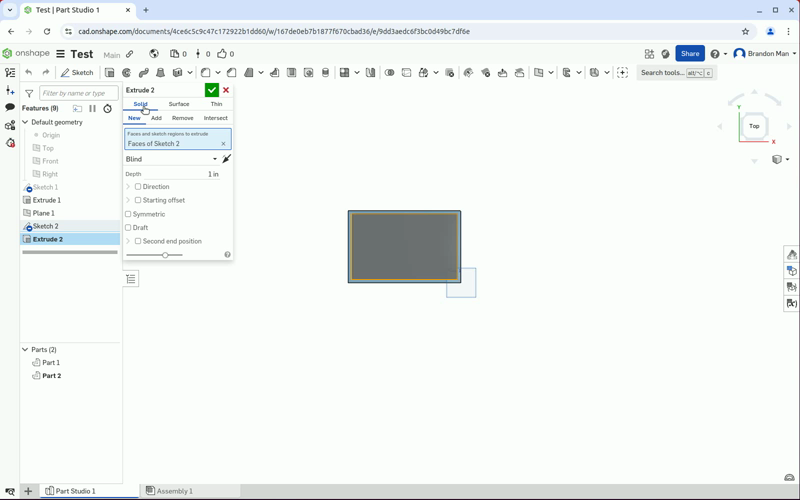
click(143, 106)
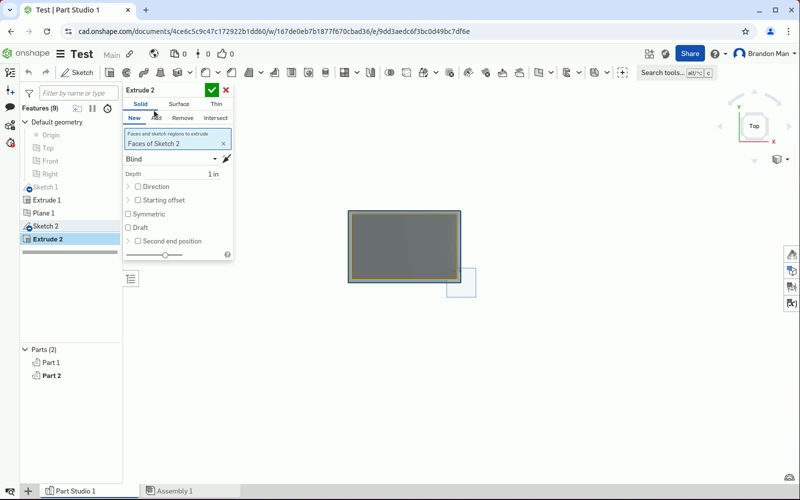
mouse_move(186, 120)
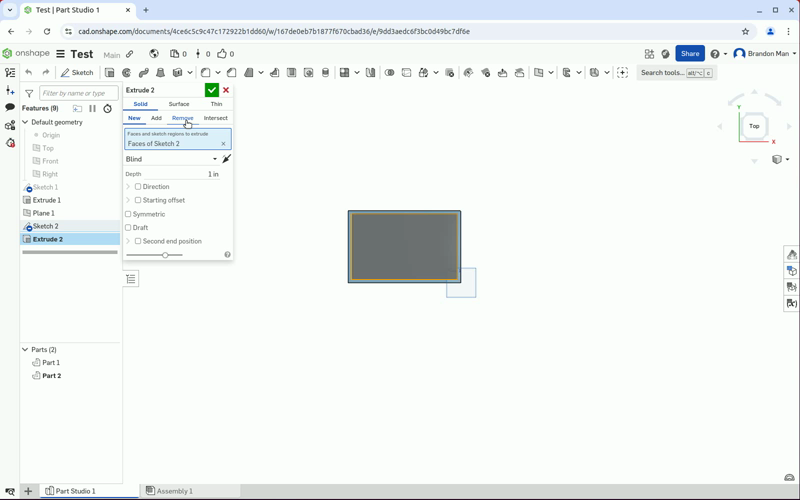
click(186, 120)
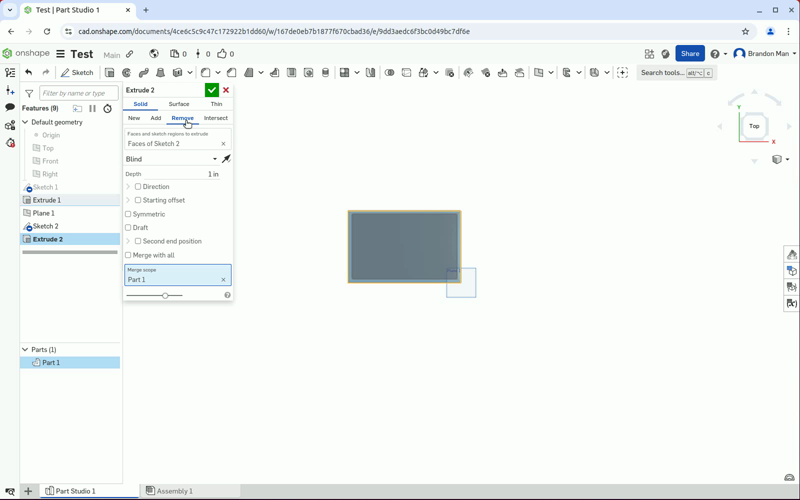
key(tab, 4)
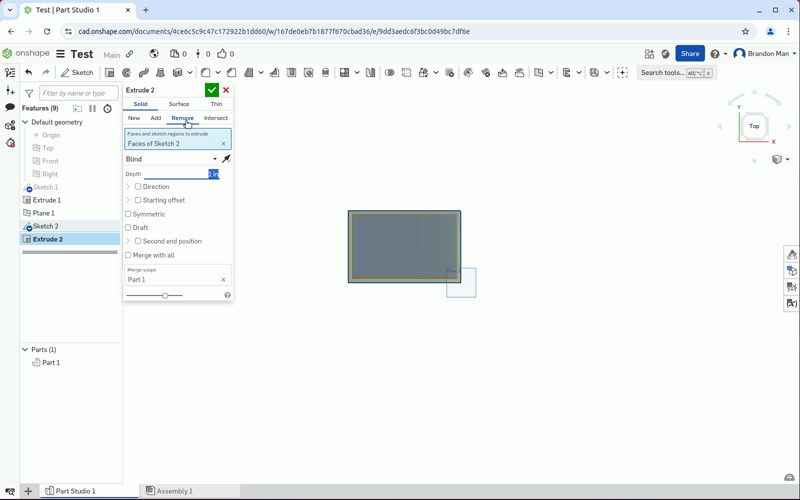
text(5.296)
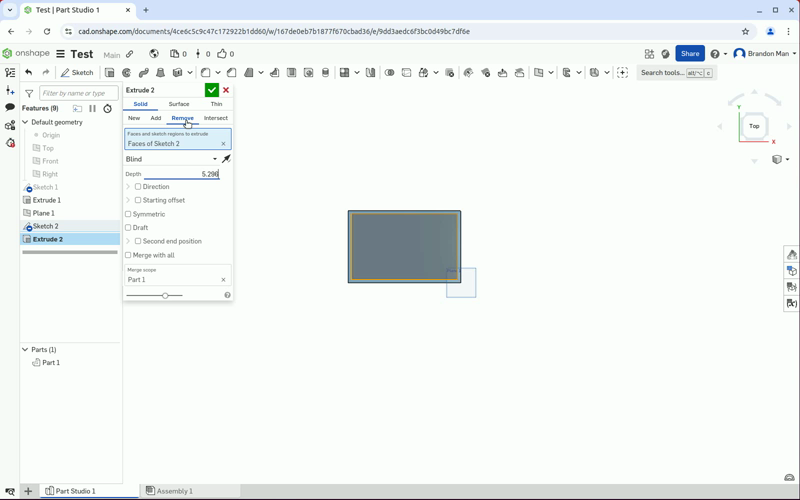
key(tab, 6)
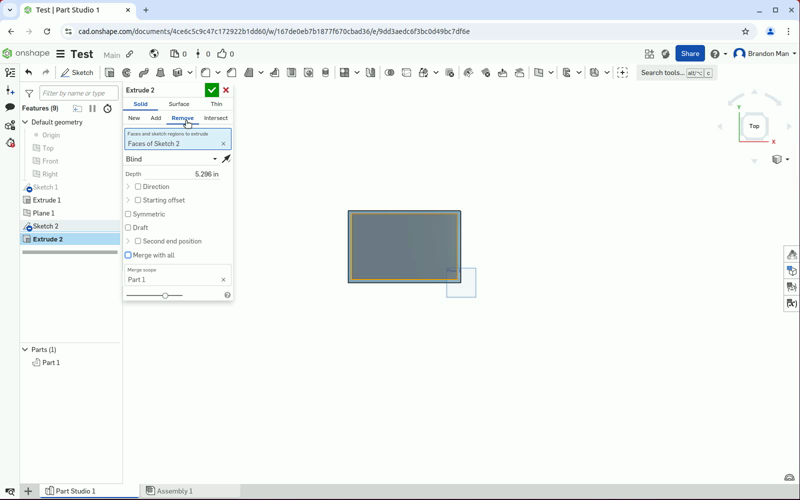
key(space)
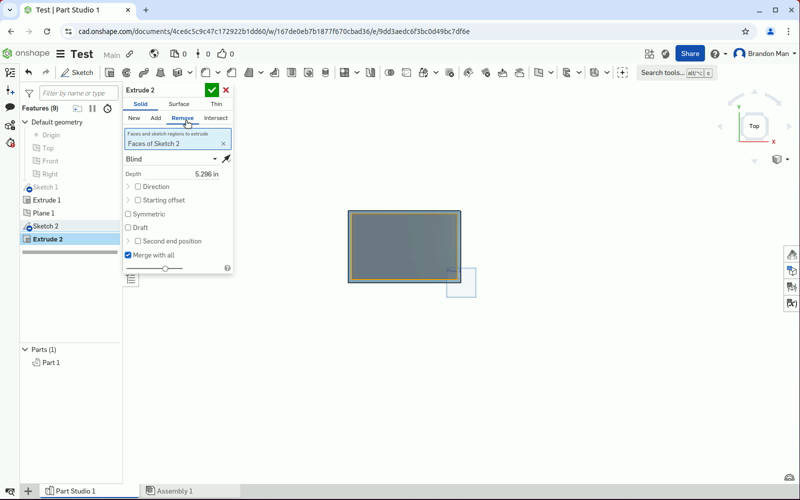
key(enter)
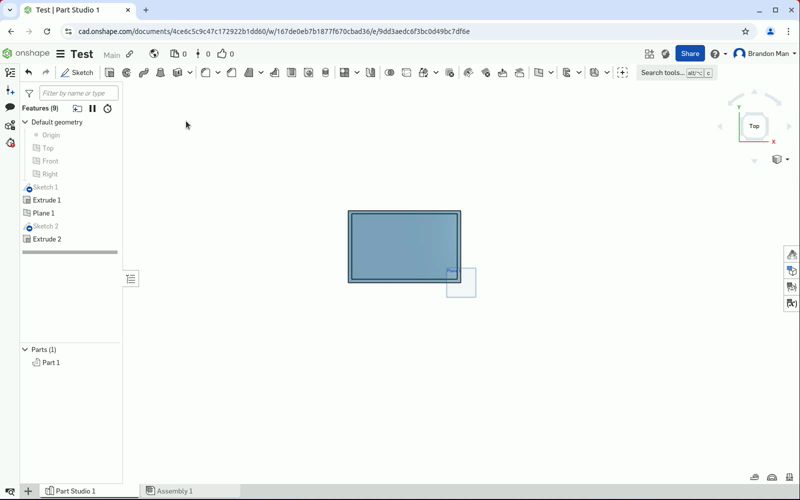
key(shift+h)
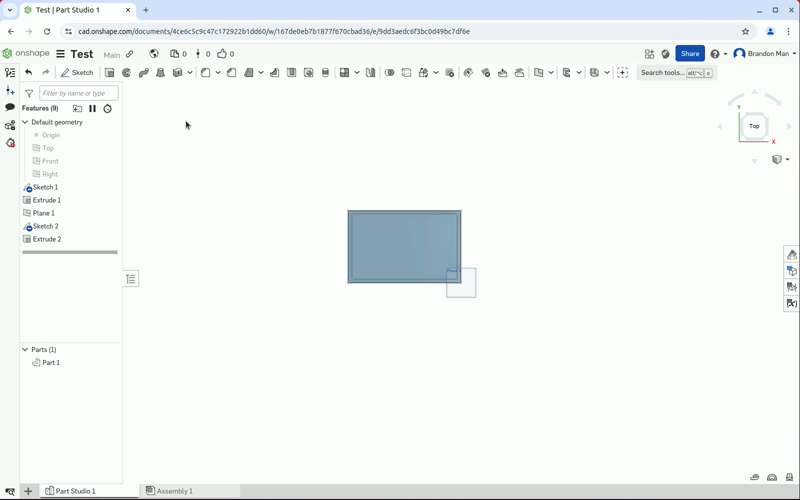
key(shift+h)
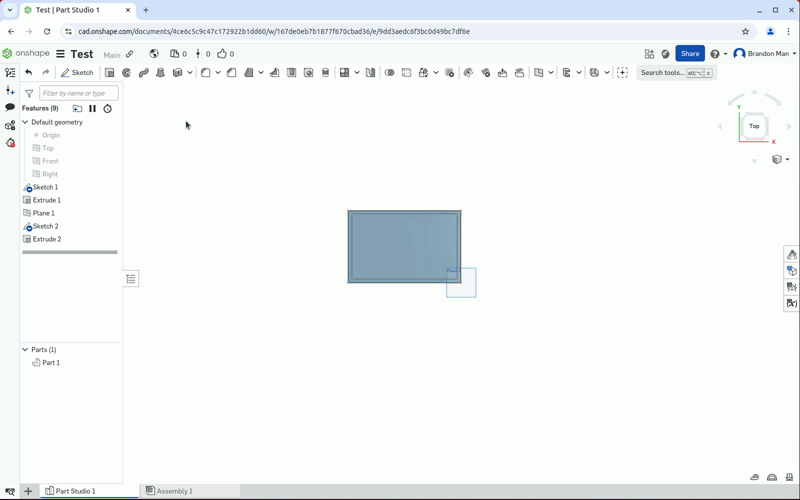
key(shift+7)
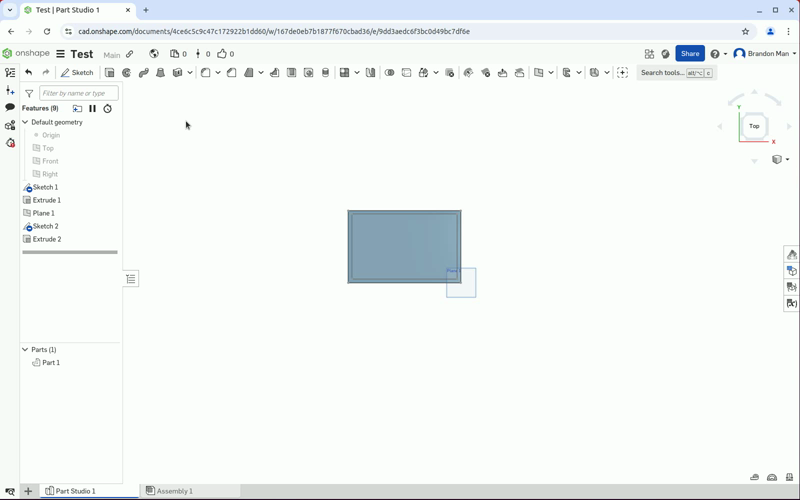
key(up, 3)
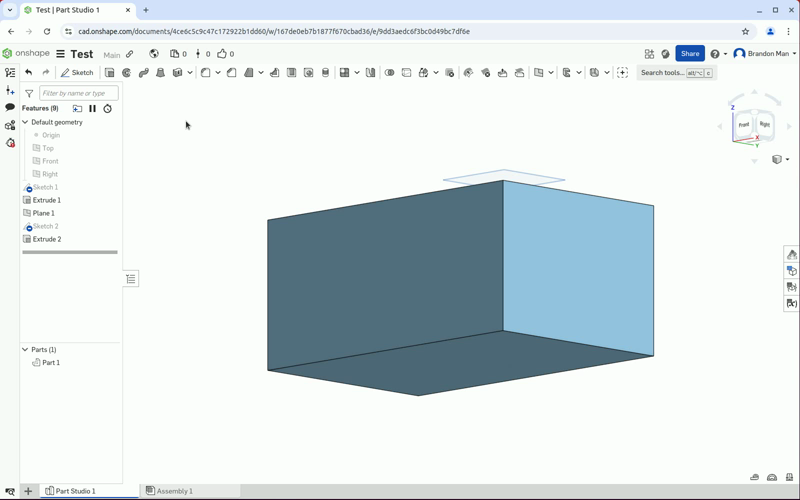
key(left, 3)
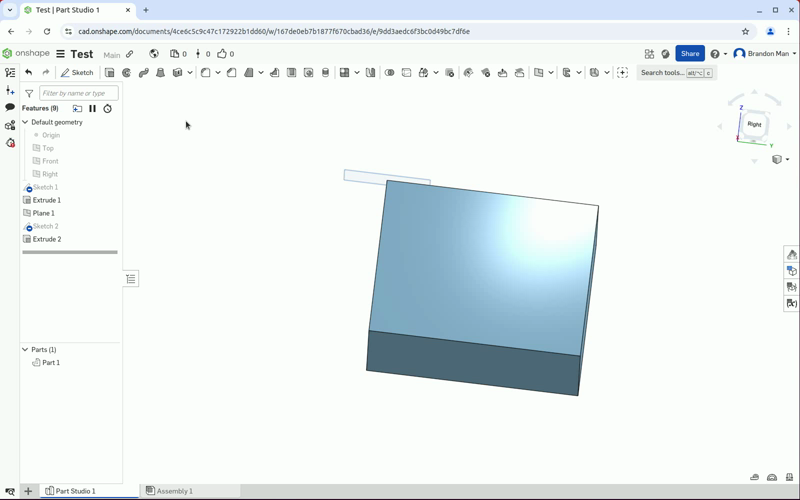
key(right, 3)
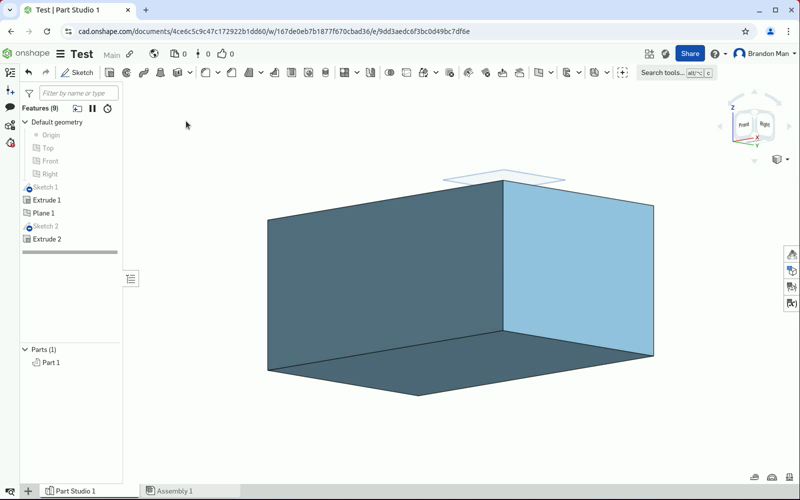
key(down, 3)
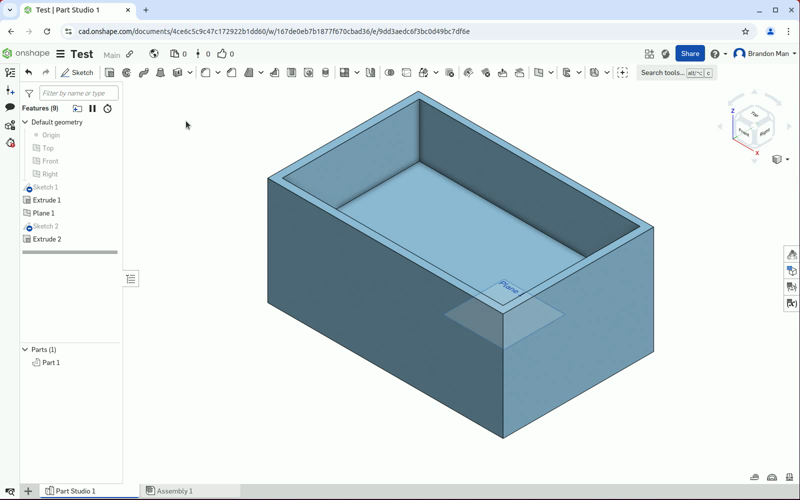
mouse_move(73, 189)
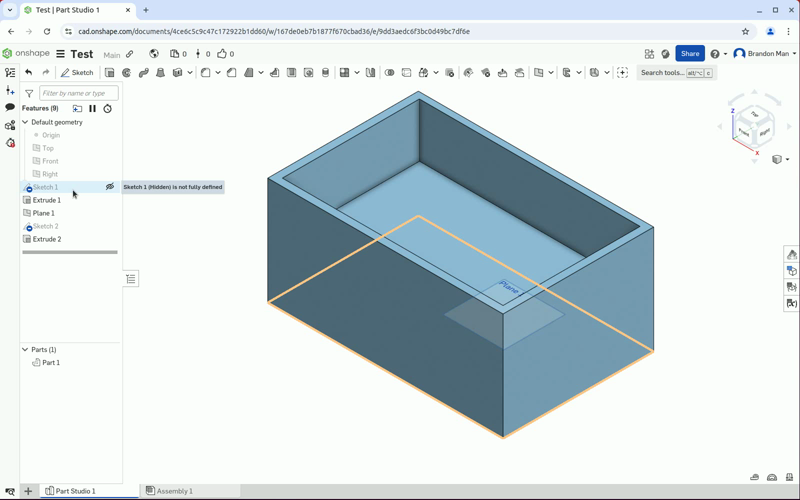
click(73, 189)